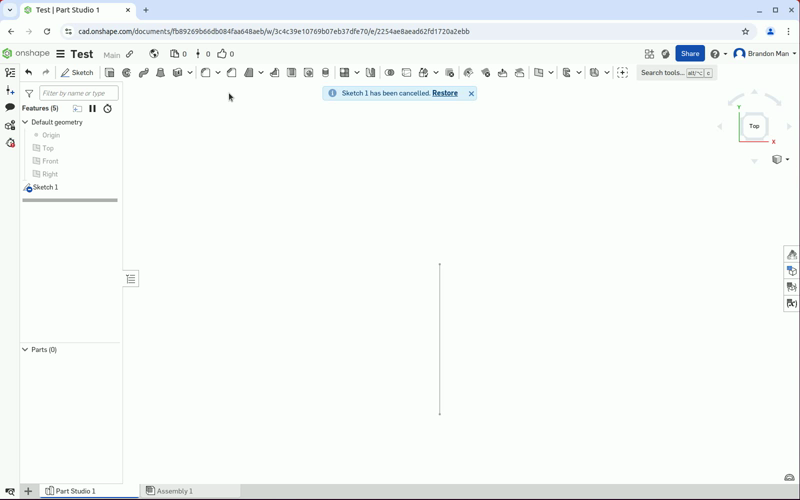
key(shift+h)
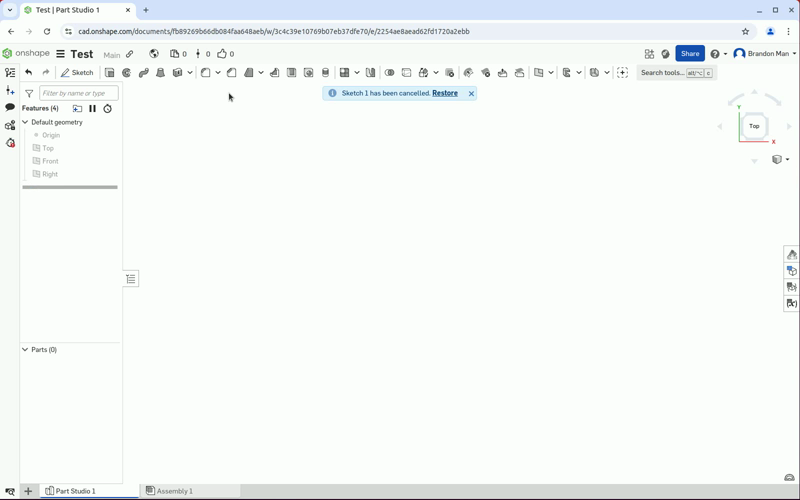
key(shift+s)
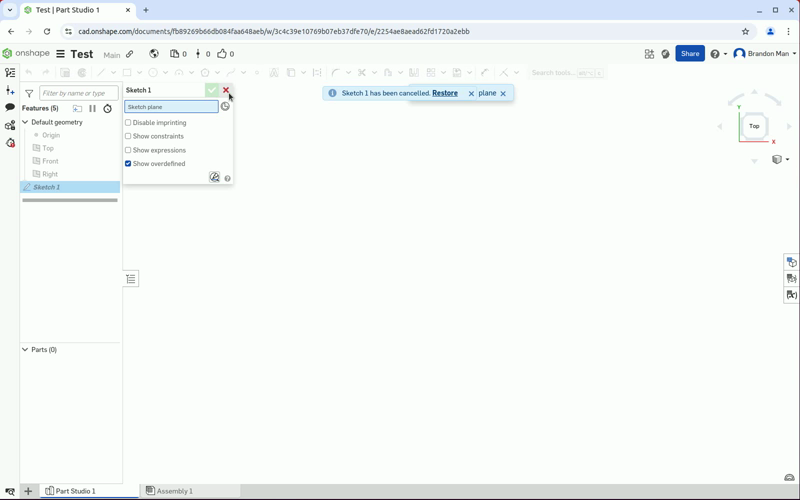
mouse_move(73, 150)
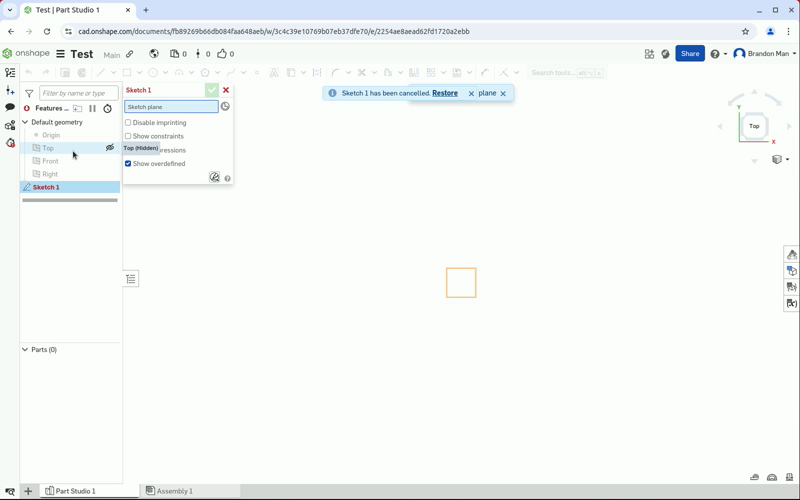
click(73, 150)
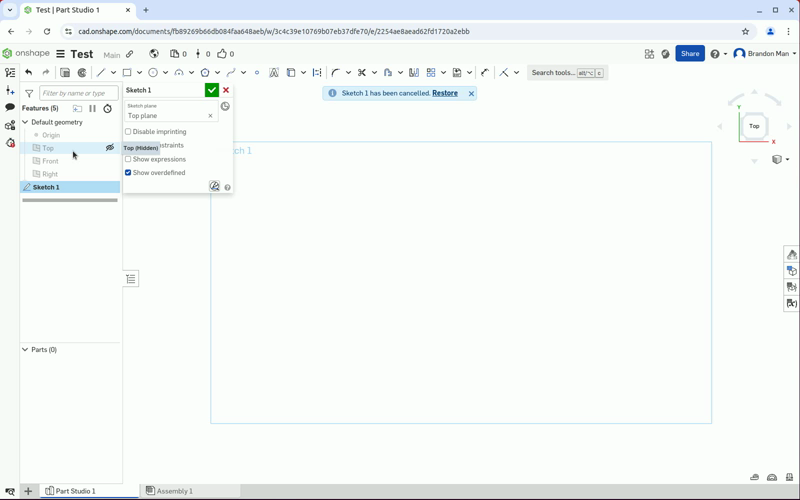
mouse_move(73, 352)
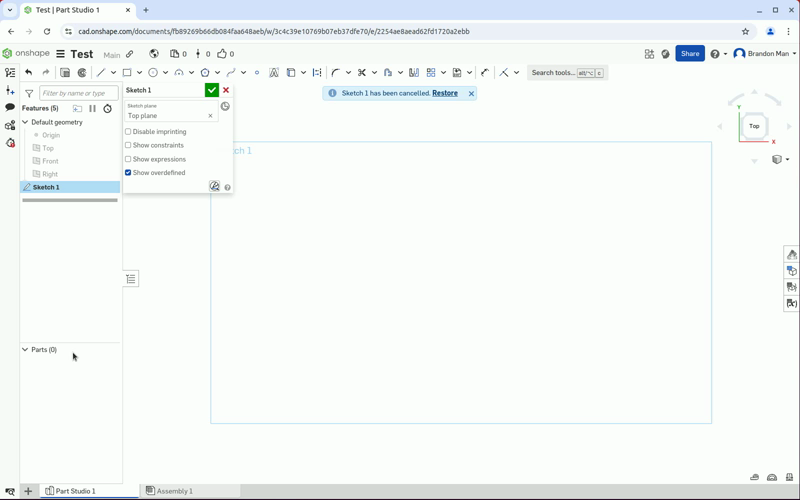
key(y)
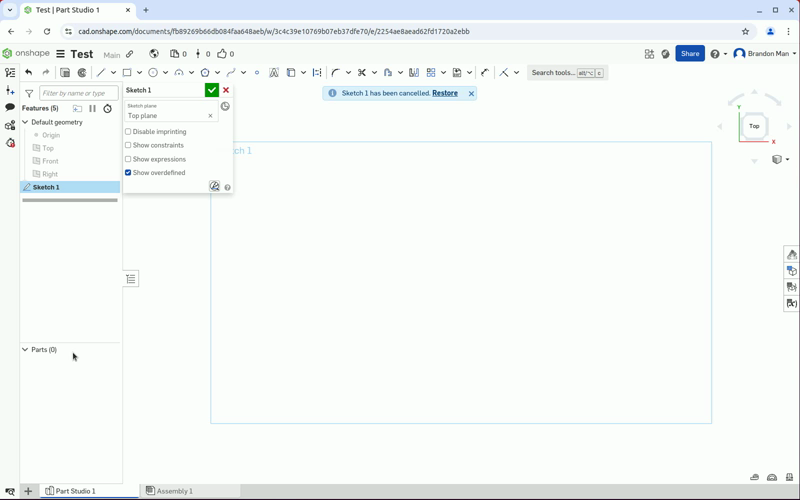
key(c)
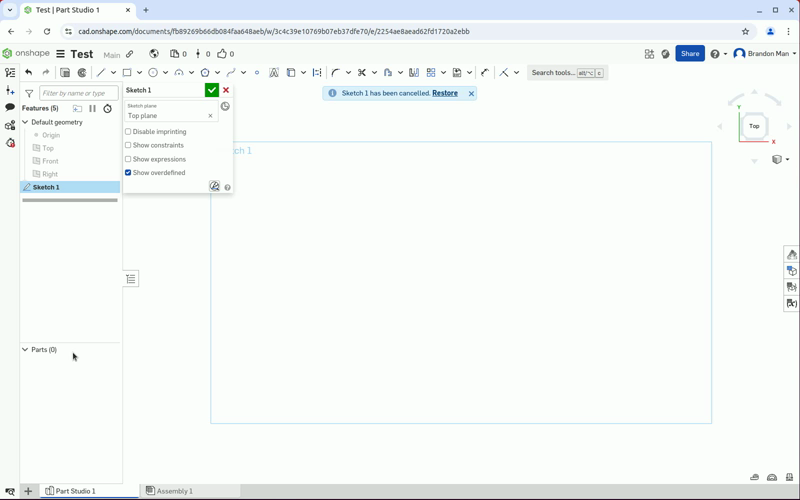
key_down(shift)
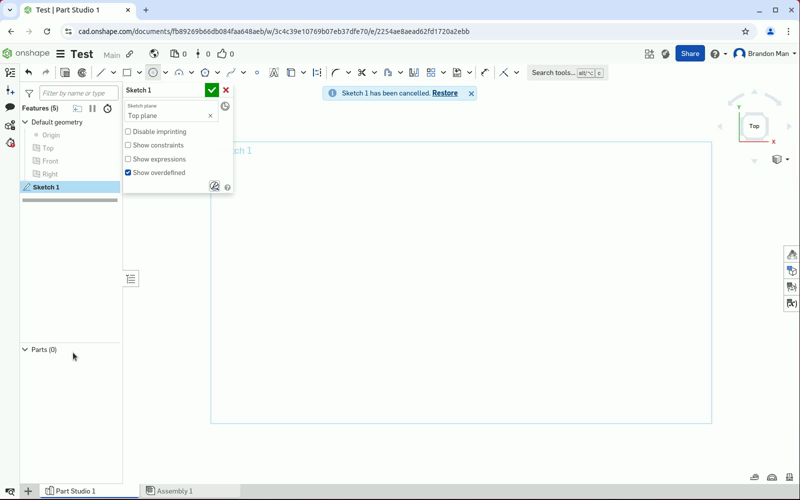
mouse_move(371, 225)
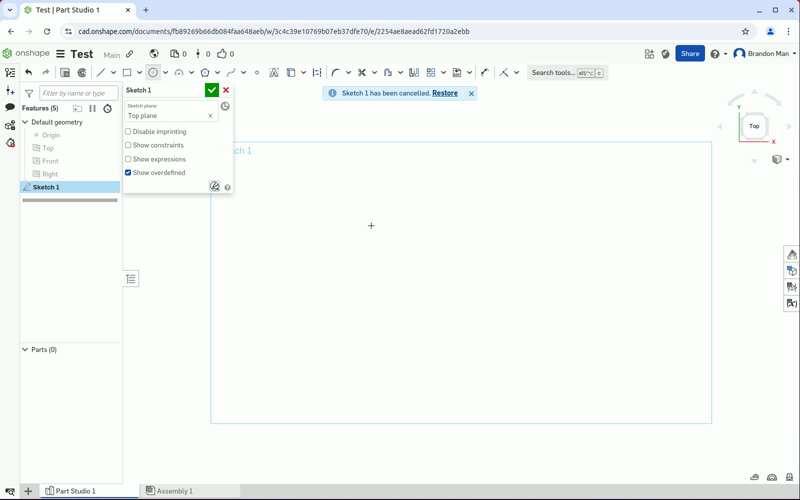
click(371, 225)
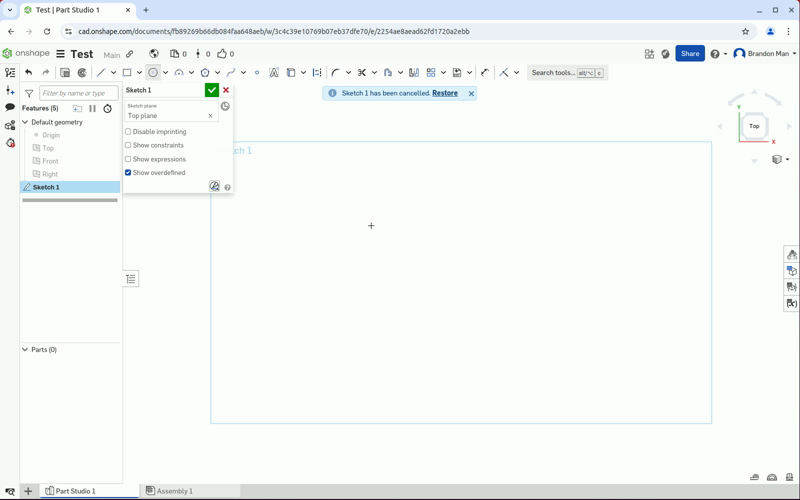
key_up(shift)
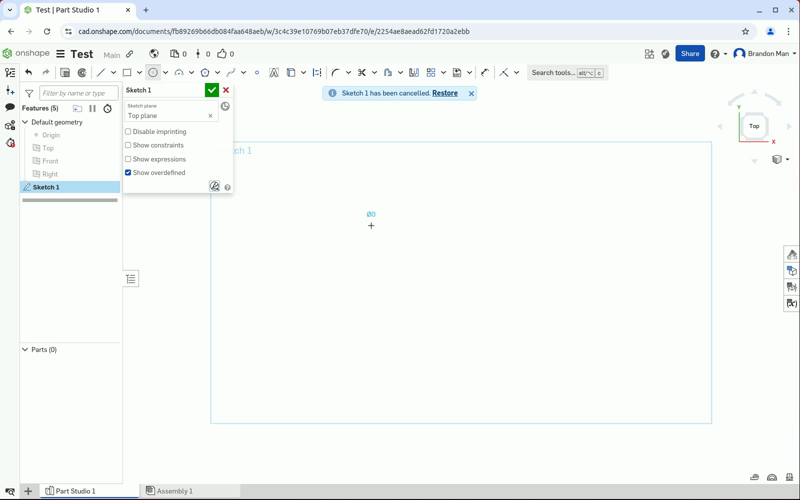
mouse_move(393, 225)
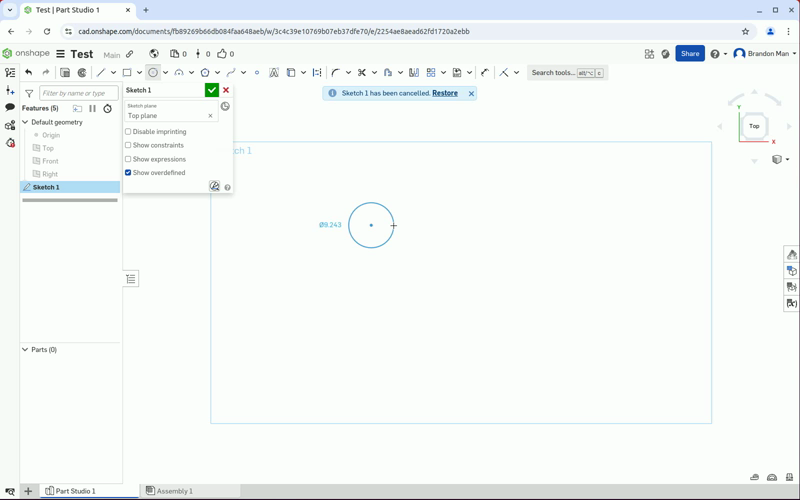
click(393, 225)
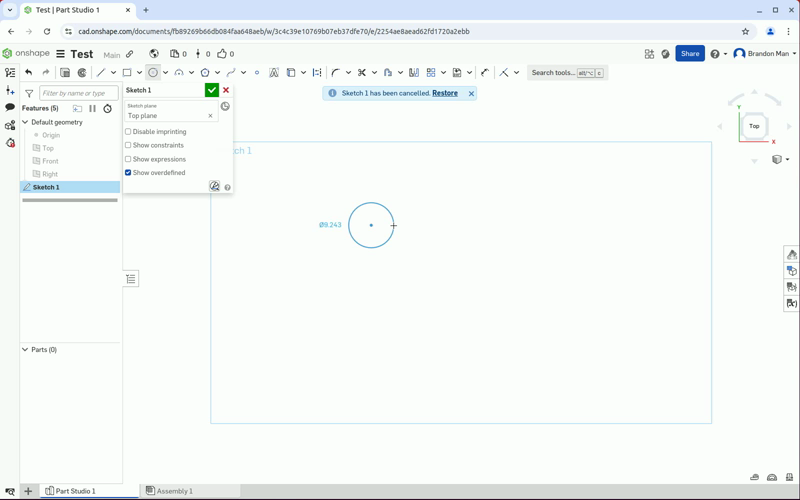
key(esc)
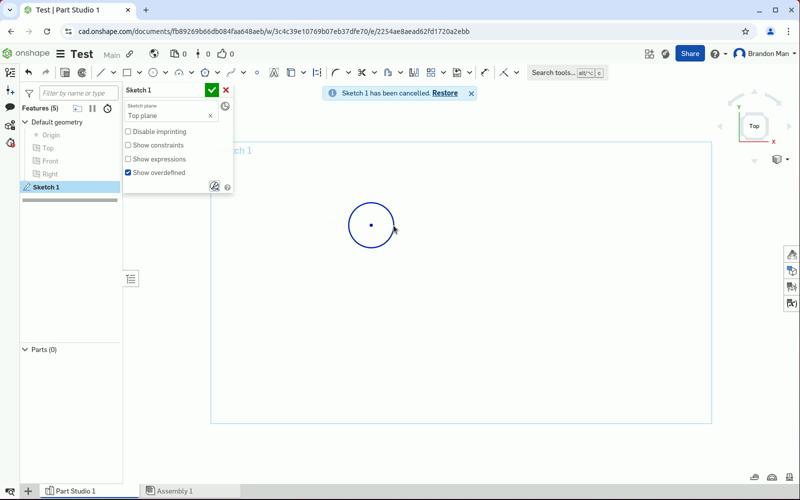
key(c)
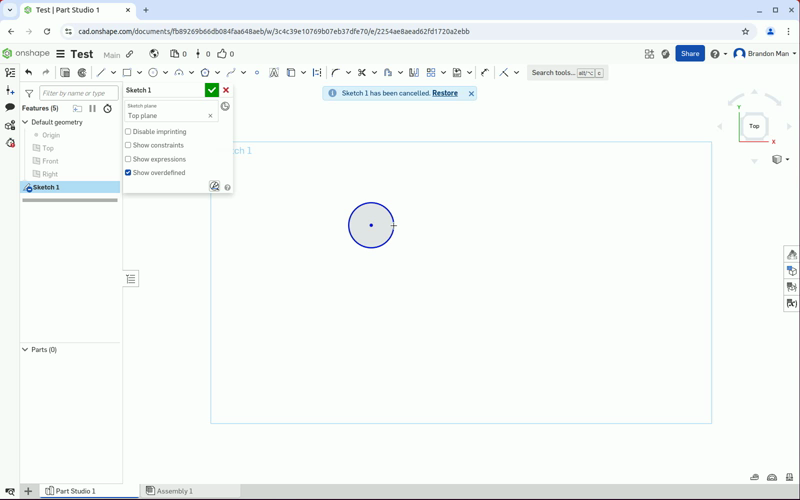
key_down(shift)
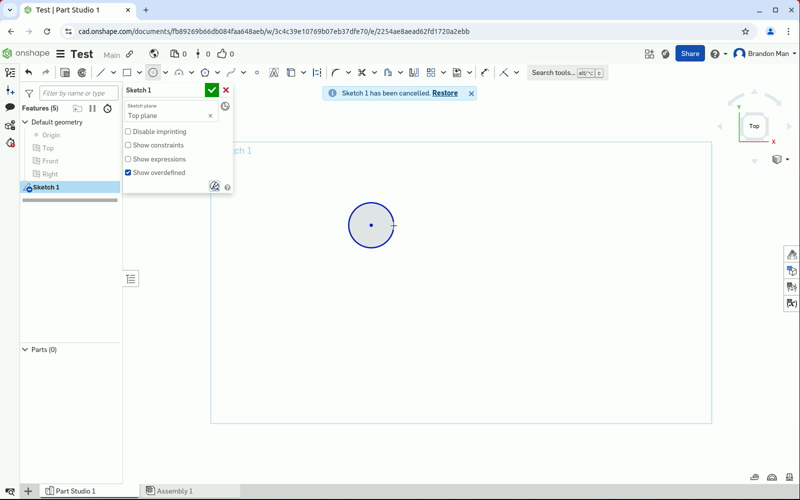
mouse_move(371, 225)
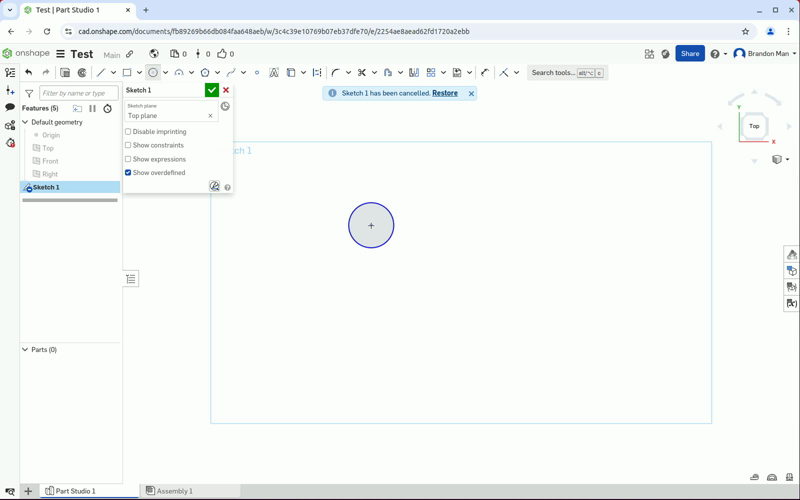
click(371, 225)
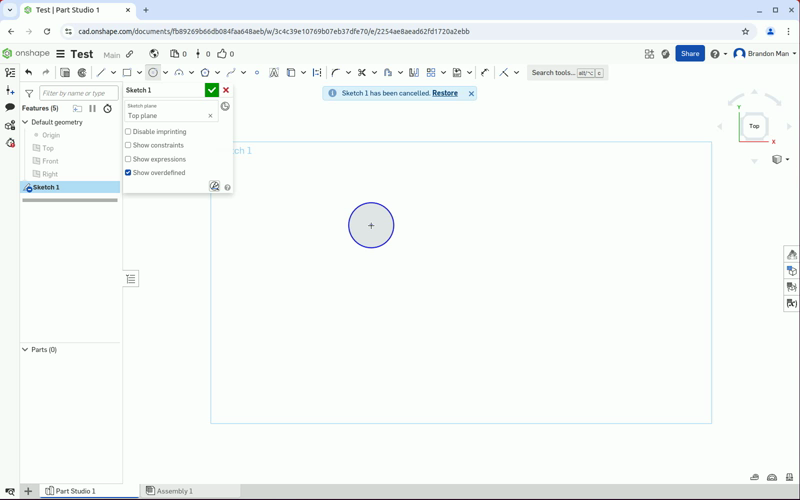
key_up(shift)
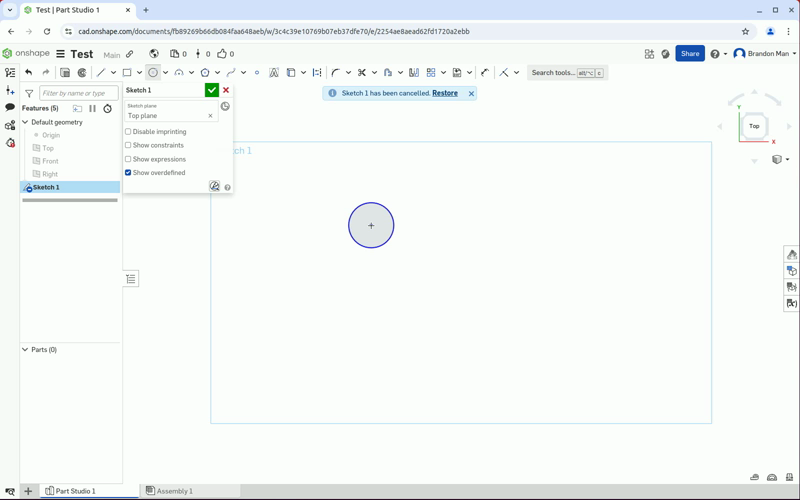
mouse_move(379, 225)
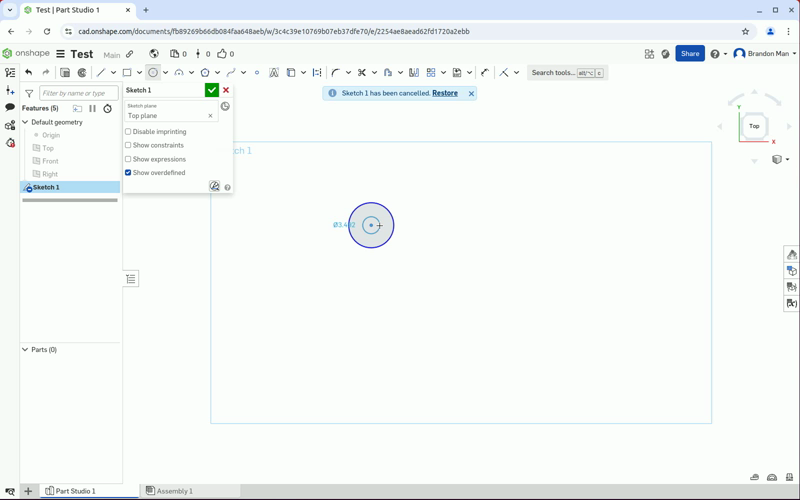
click(379, 225)
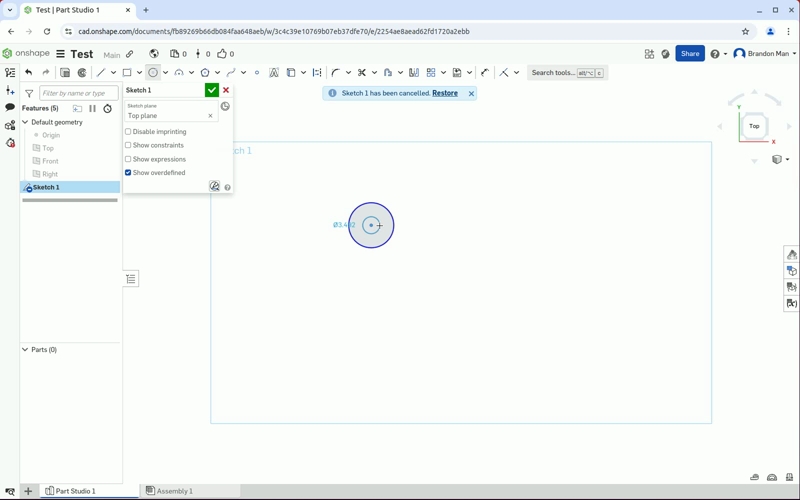
key(esc)
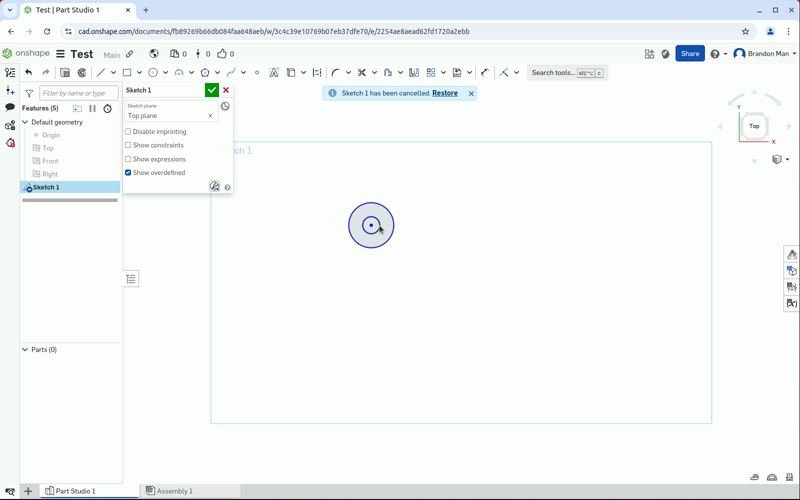
key(c)
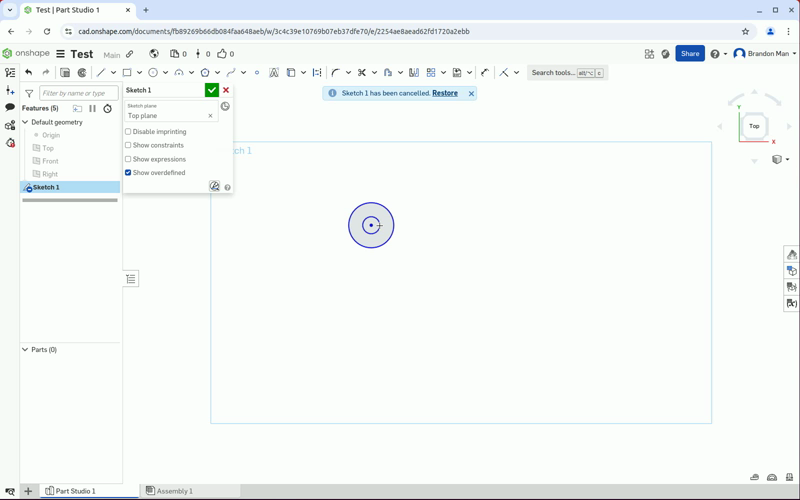
key_down(shift)
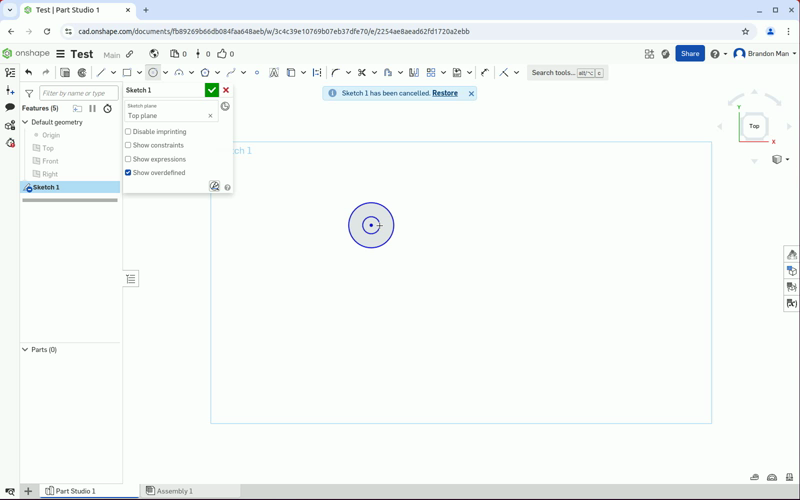
mouse_move(369, 207)
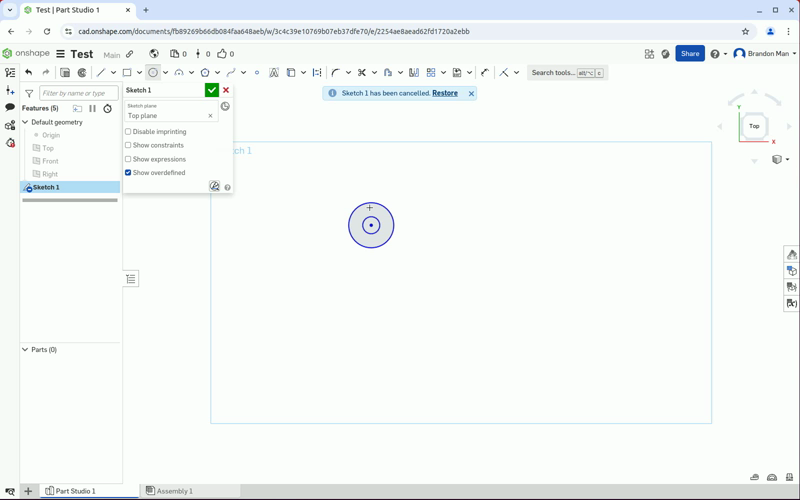
click(369, 207)
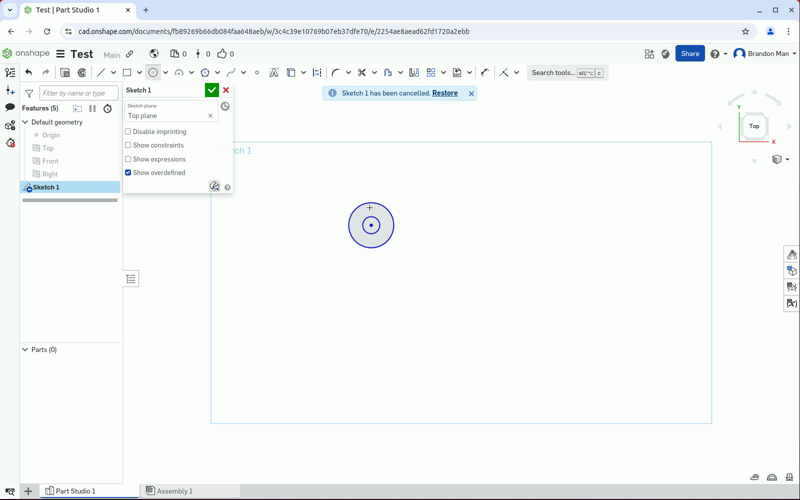
key_up(shift)
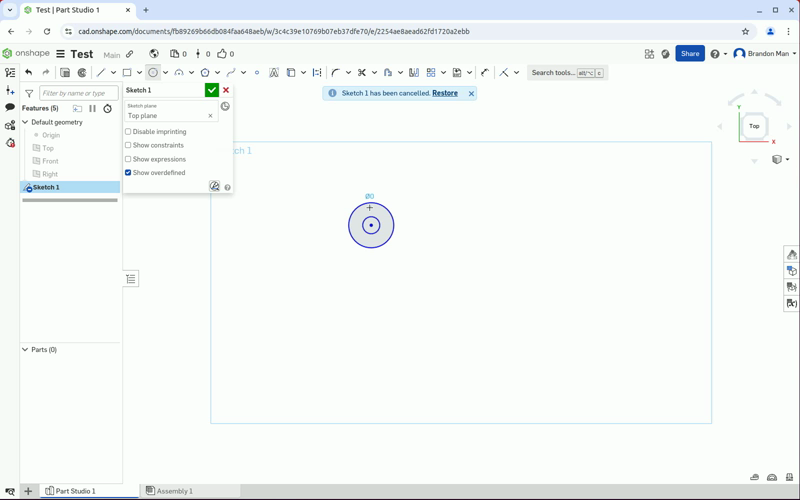
mouse_move(371, 207)
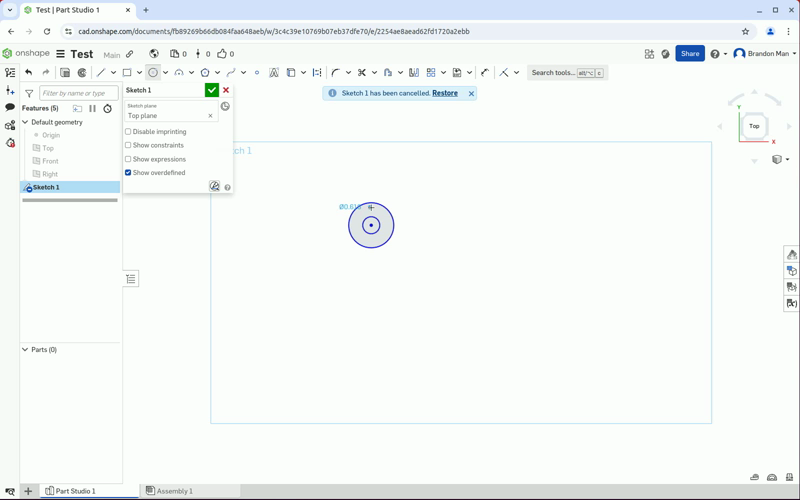
scroll(6)
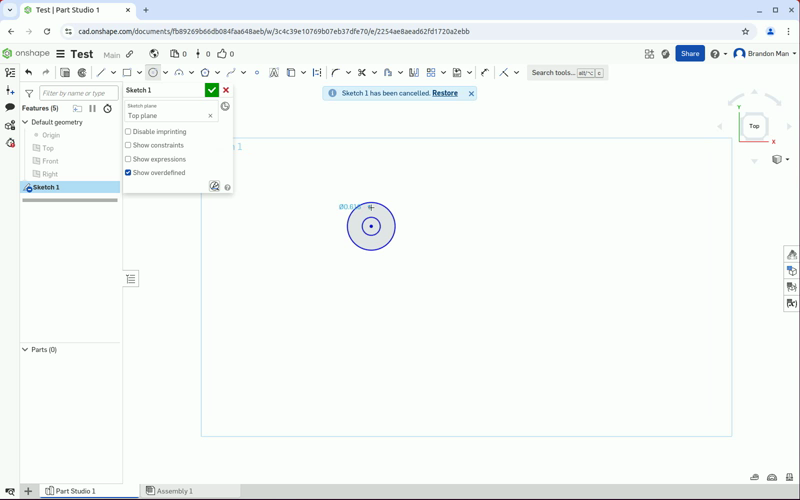
scroll(6)
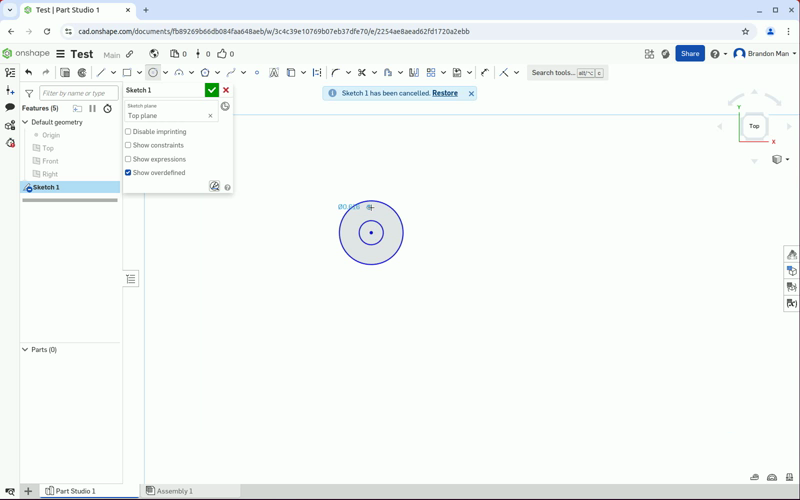
scroll(6)
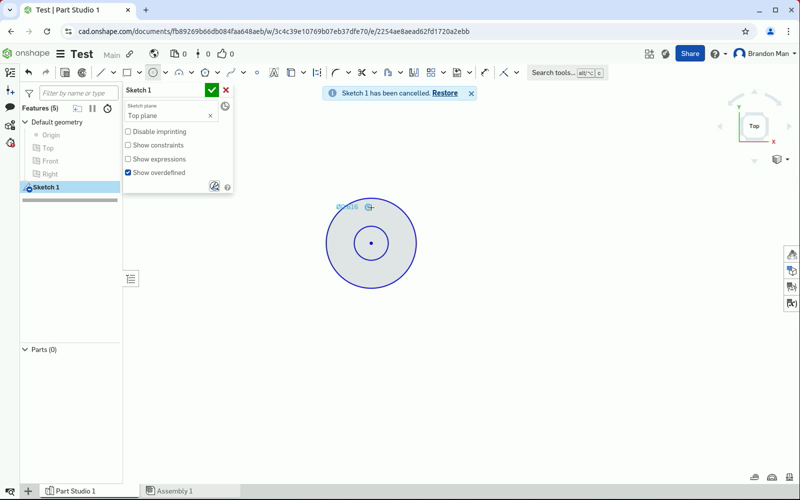
scroll(6)
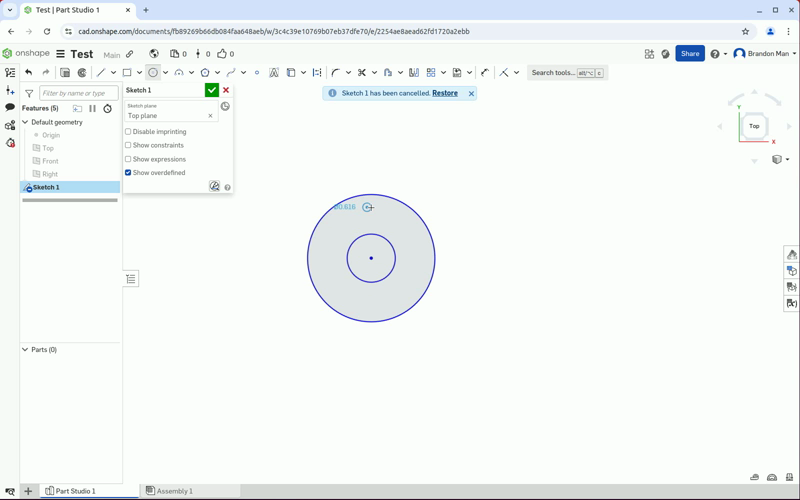
scroll(6)
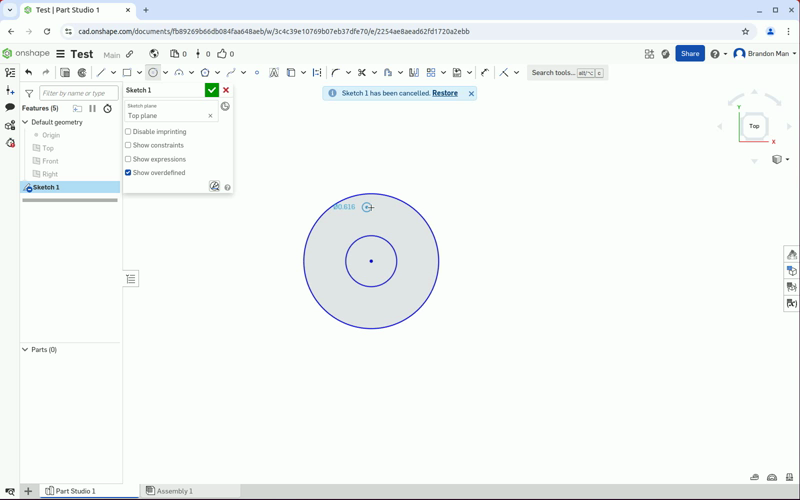
scroll(6)
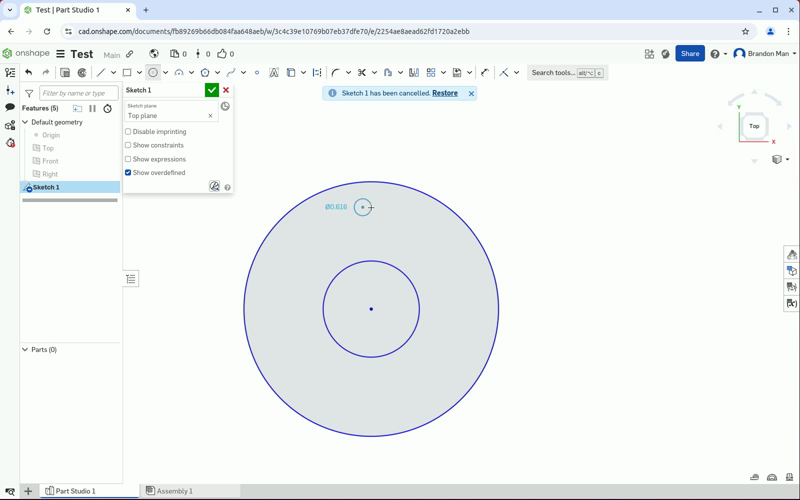
scroll(6)
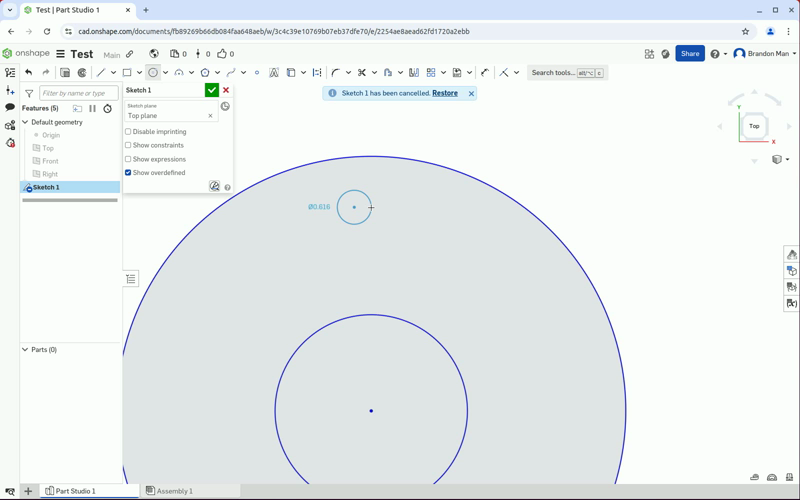
click(371, 207)
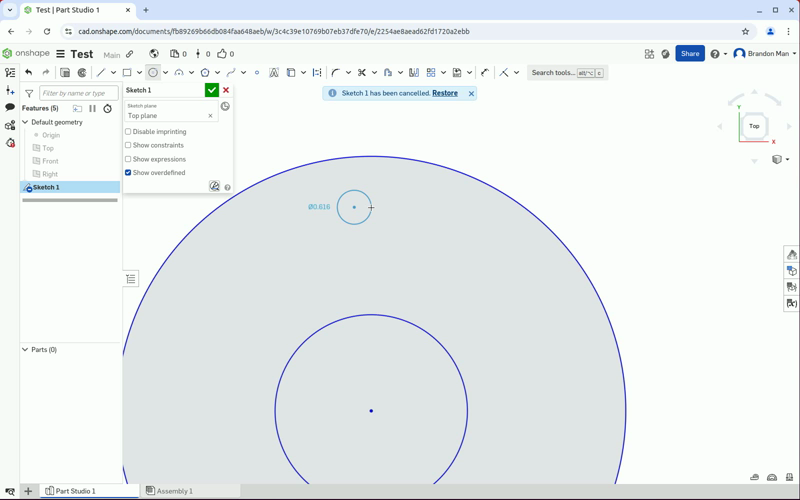
scroll(-6)
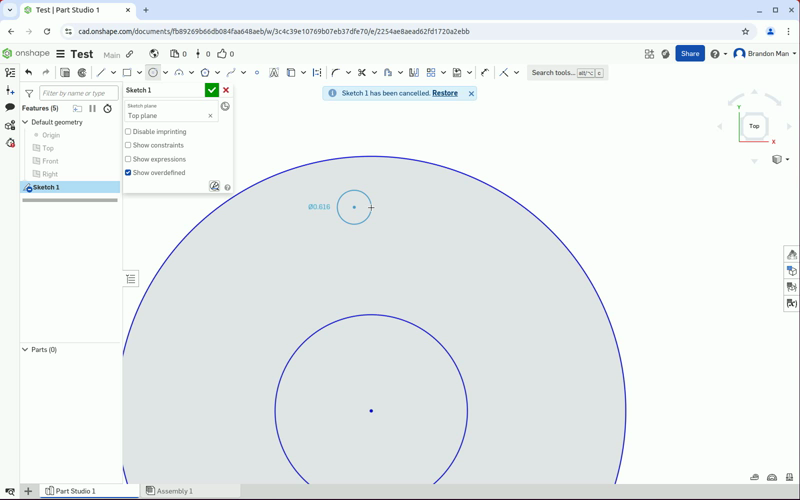
scroll(-6)
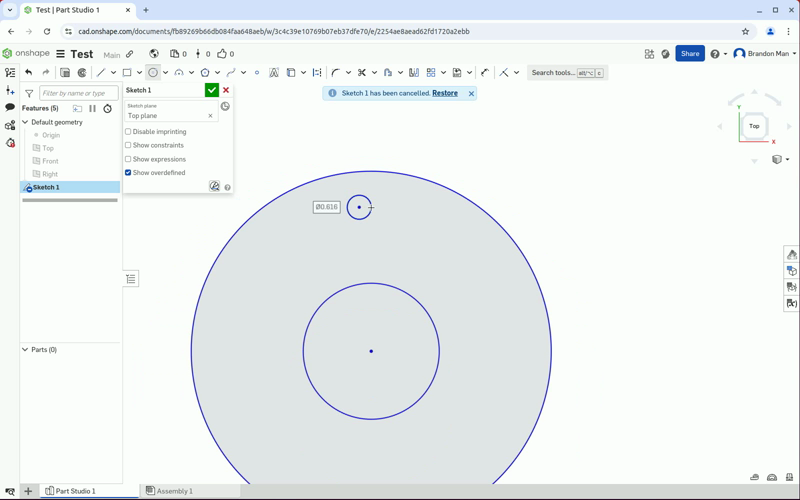
scroll(-6)
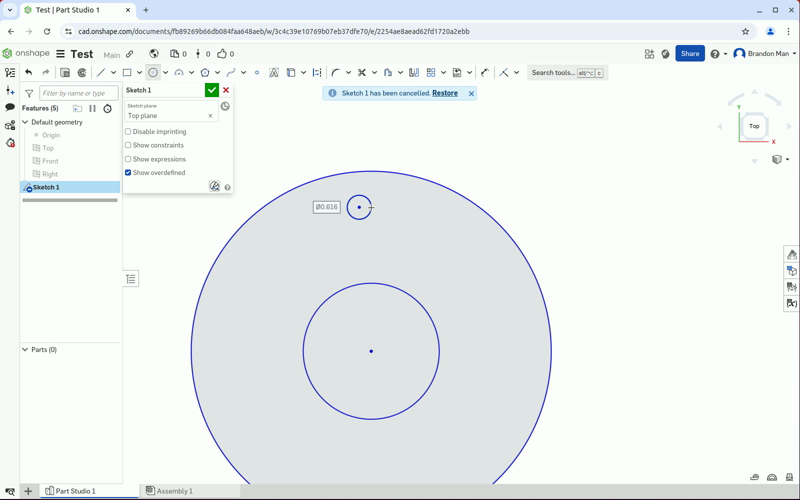
scroll(-6)
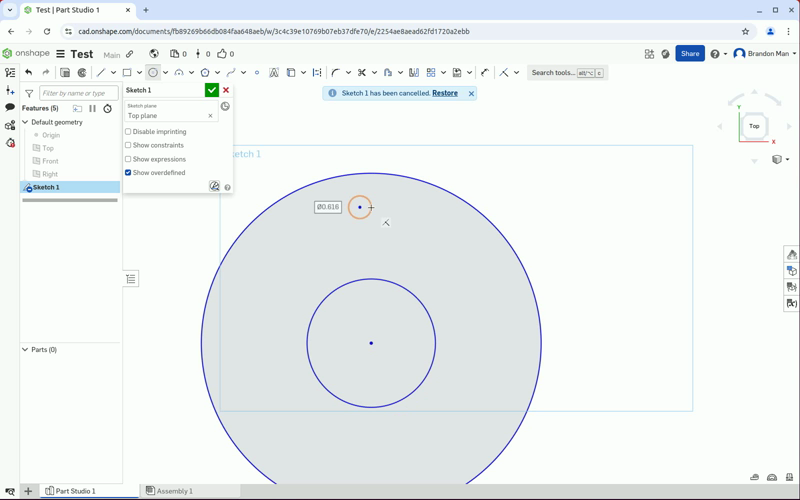
scroll(-6)
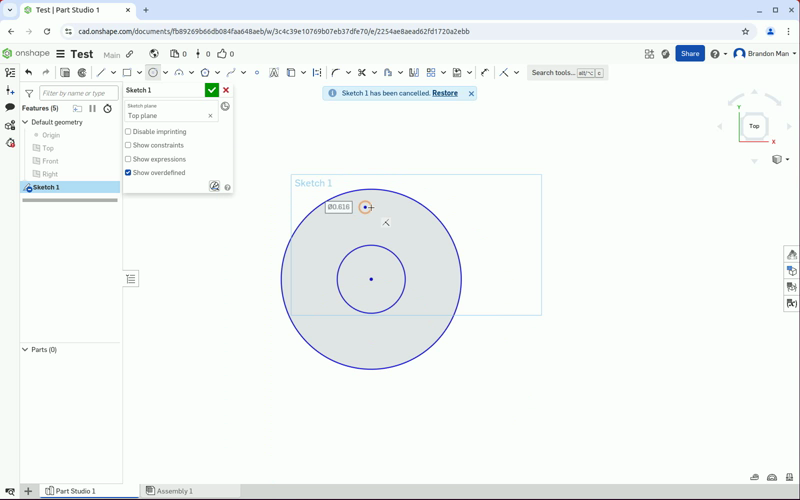
scroll(-6)
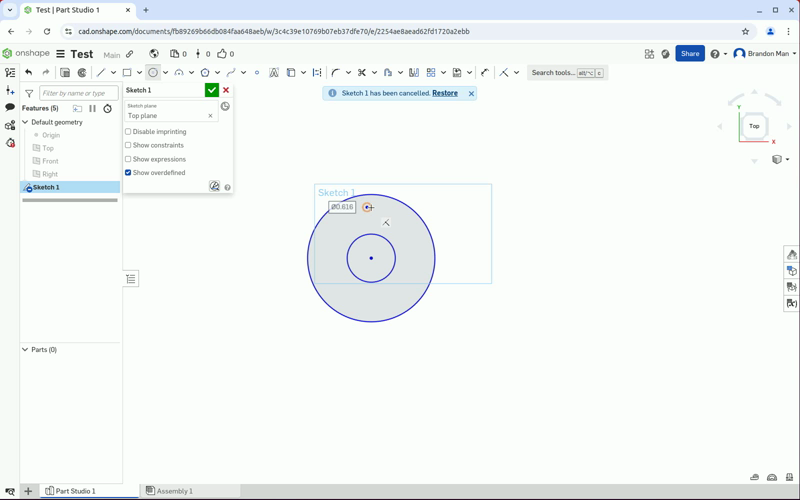
scroll(-6)
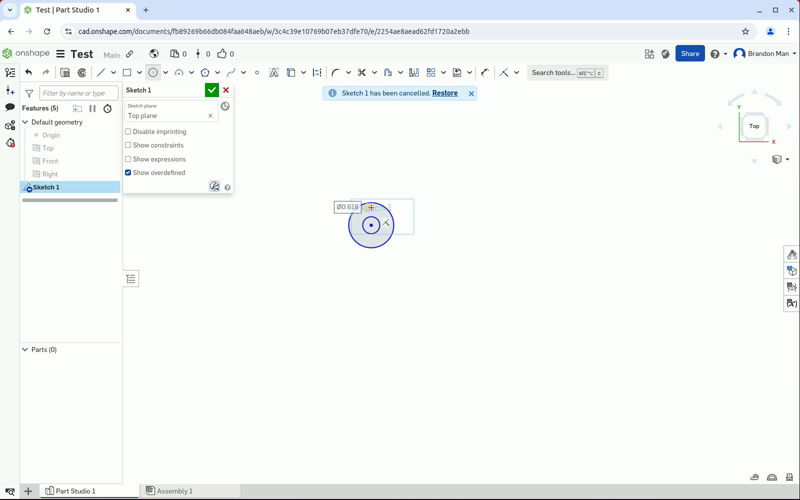
key(esc)
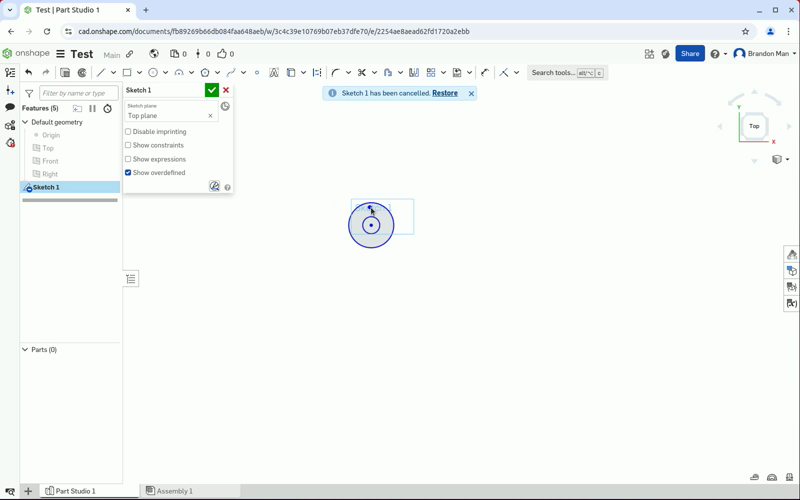
mouse_move(387, 232)
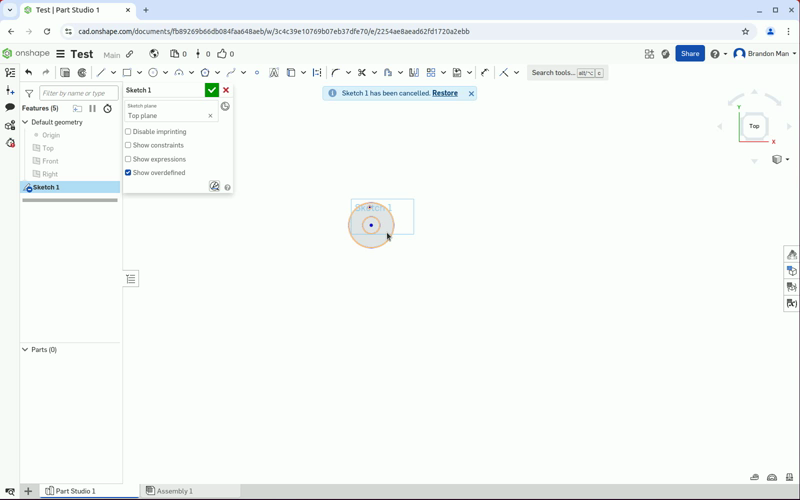
scroll(6)
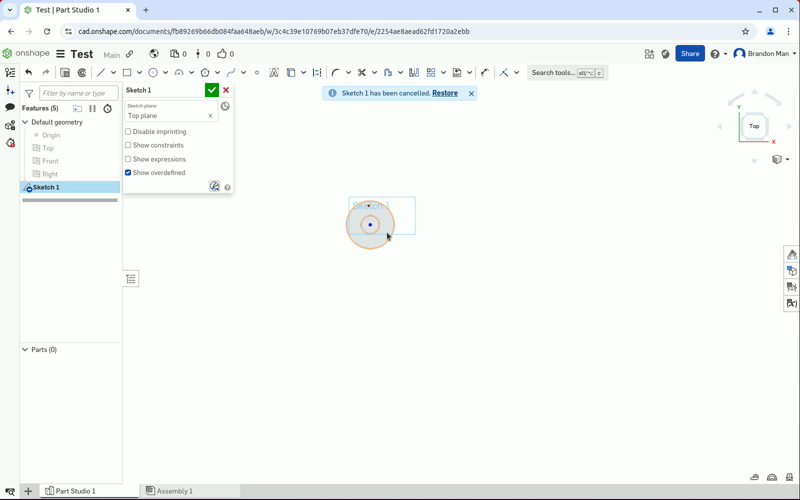
scroll(6)
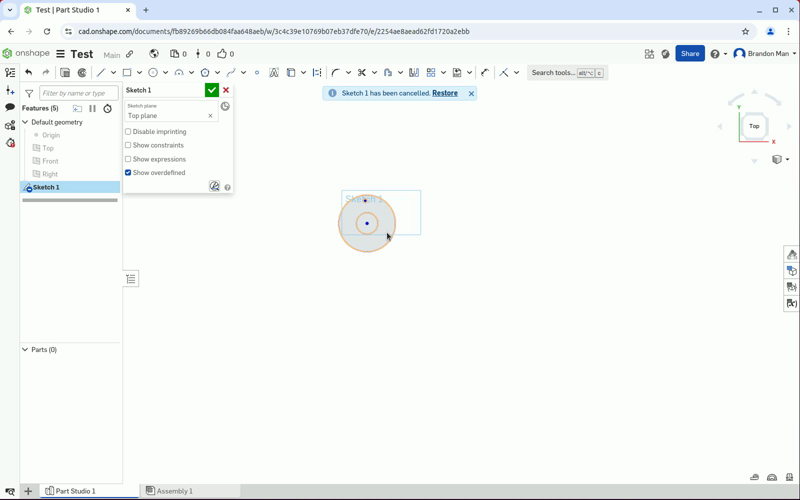
scroll(6)
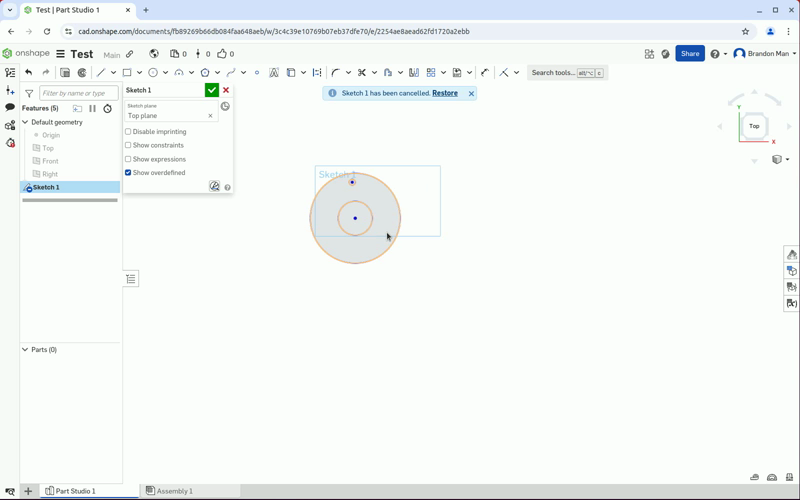
scroll(6)
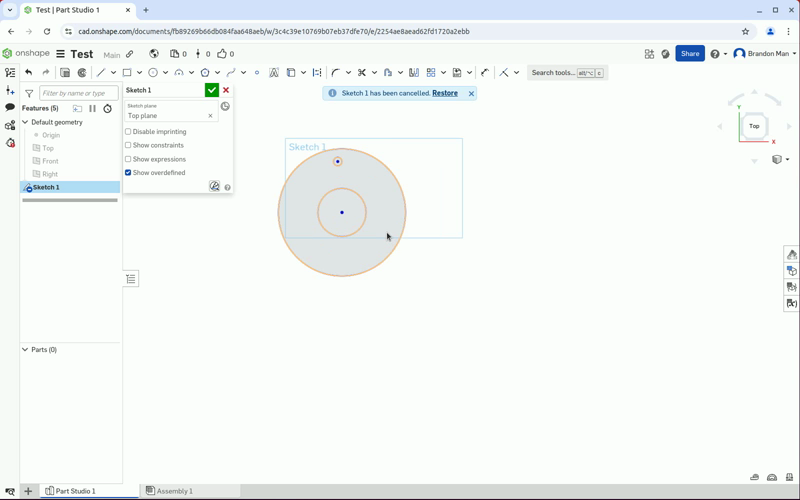
scroll(6)
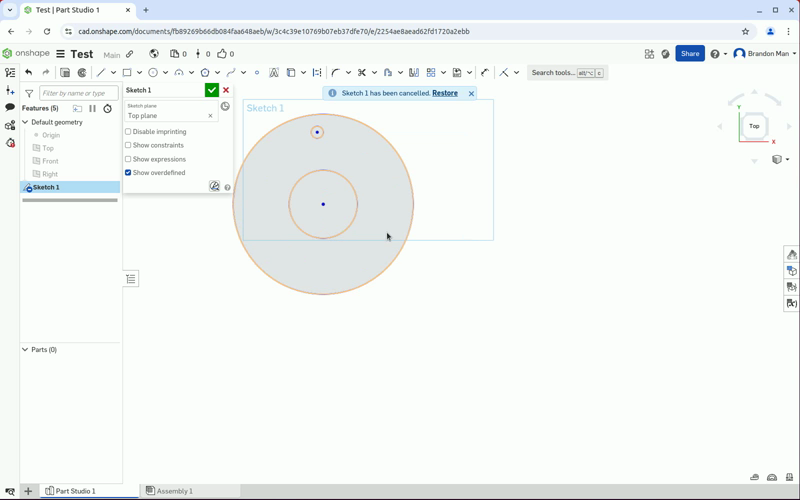
scroll(6)
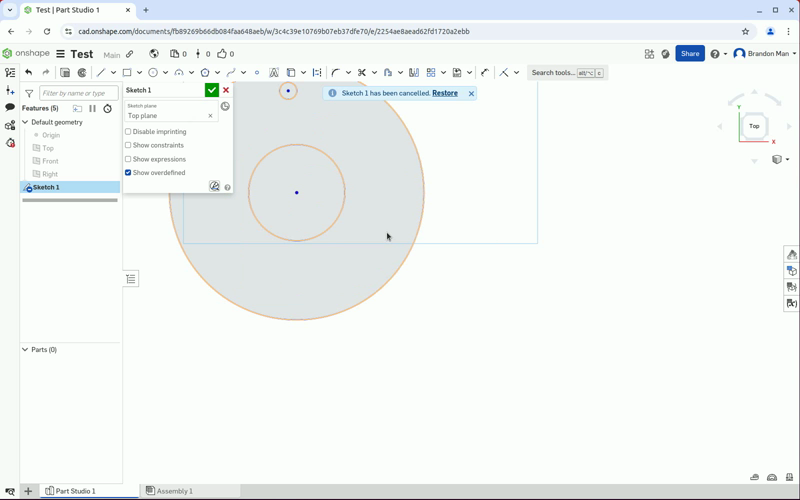
scroll(6)
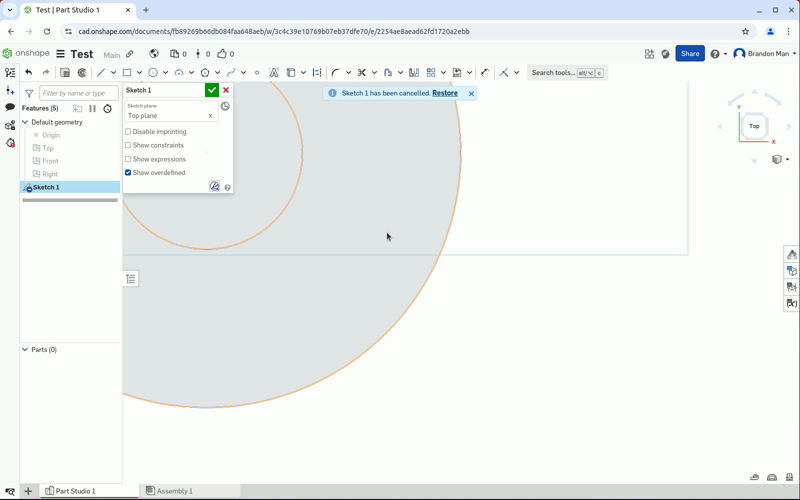
click(387, 232)
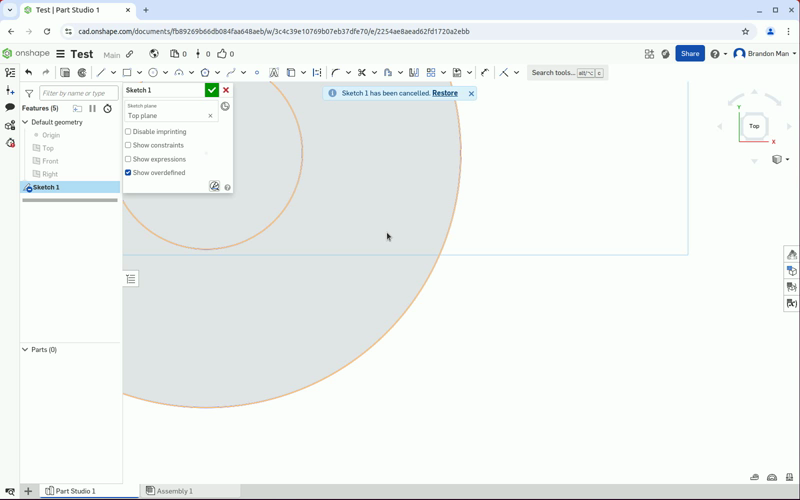
scroll(-6)
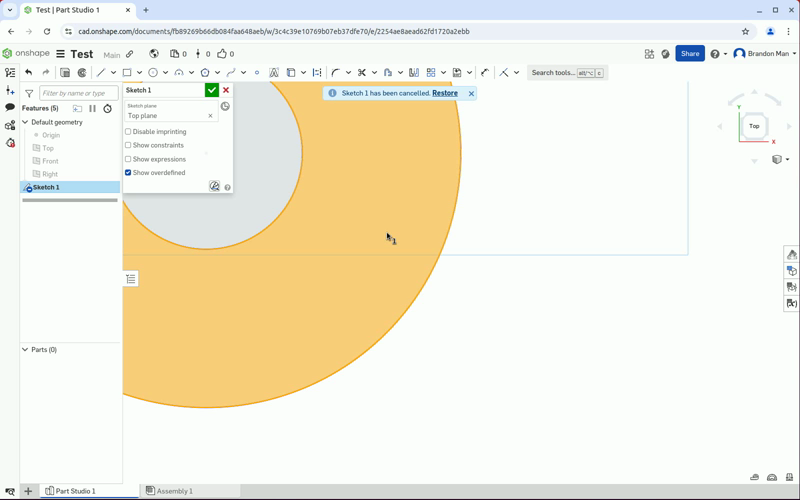
scroll(-6)
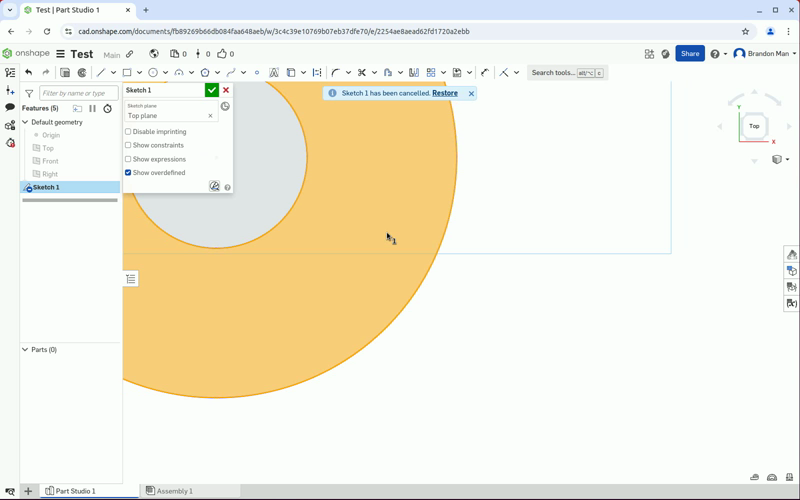
scroll(-6)
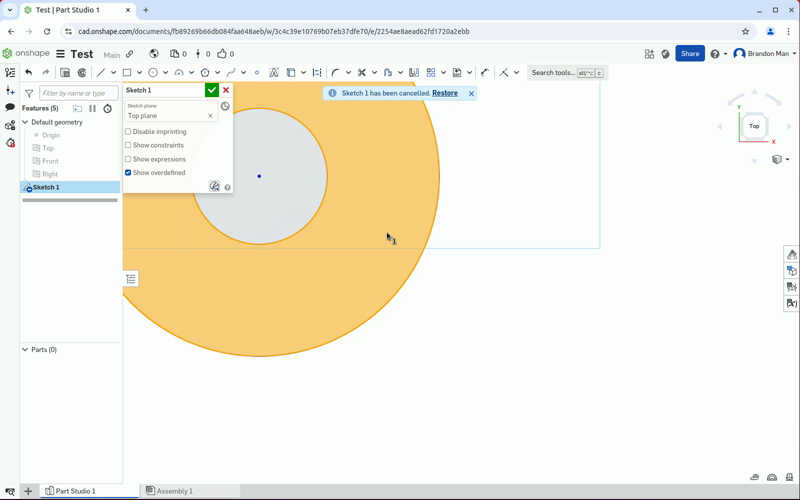
scroll(-6)
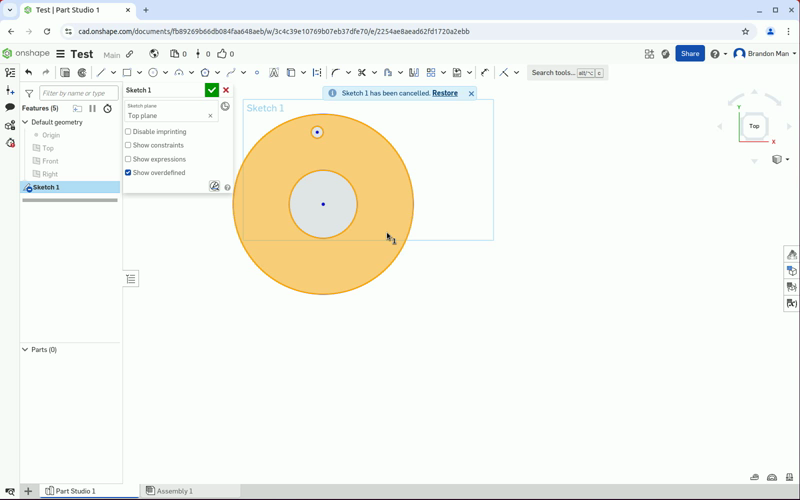
scroll(-6)
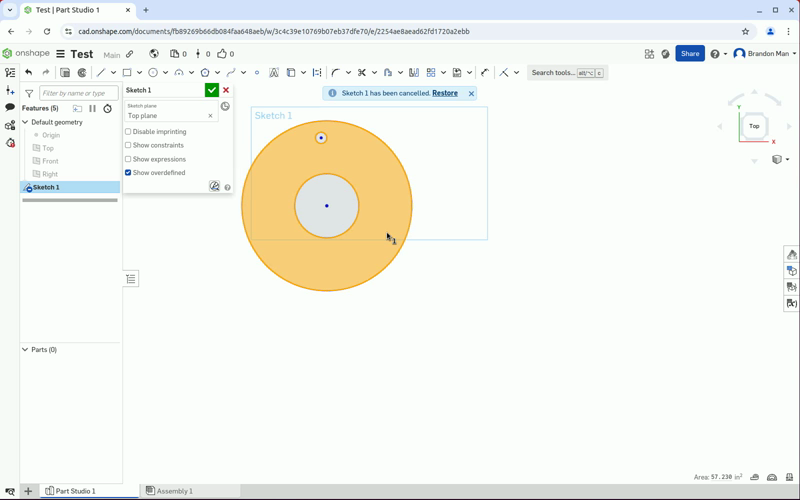
scroll(-6)
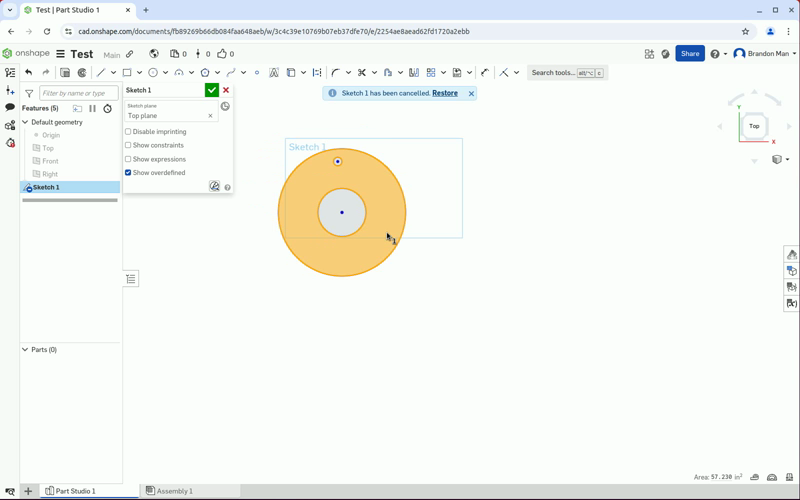
scroll(-6)
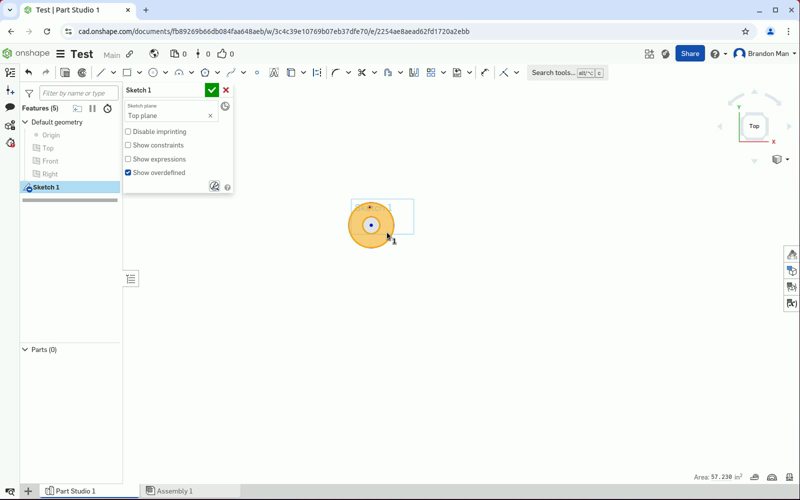
mouse_move(73, 352)
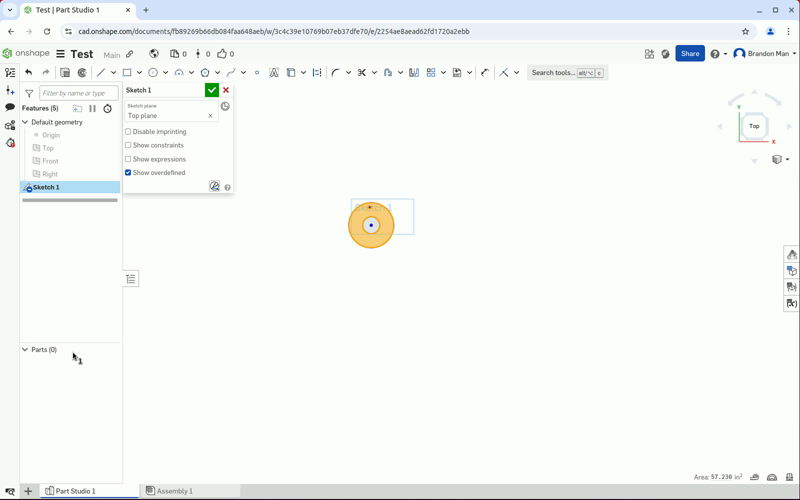
key(shift+y)
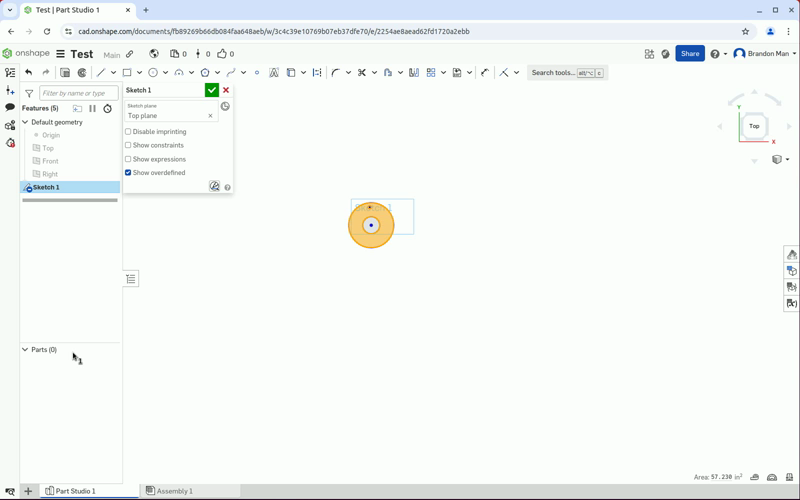
key(shift+e)
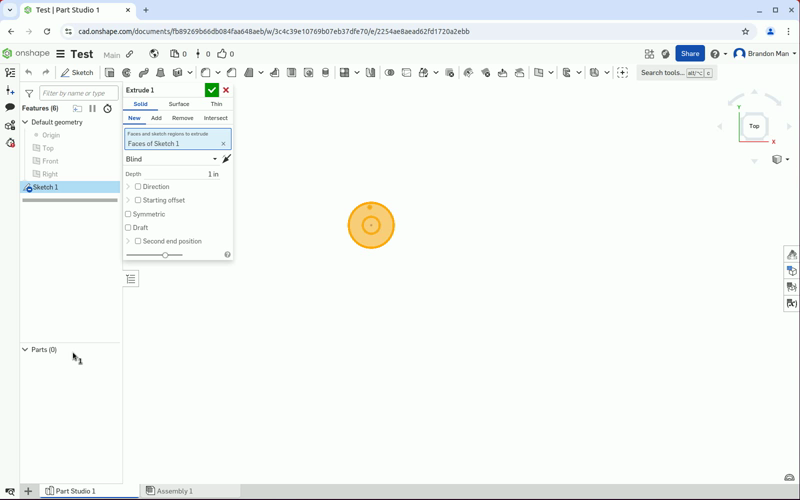
mouse_move(143, 106)
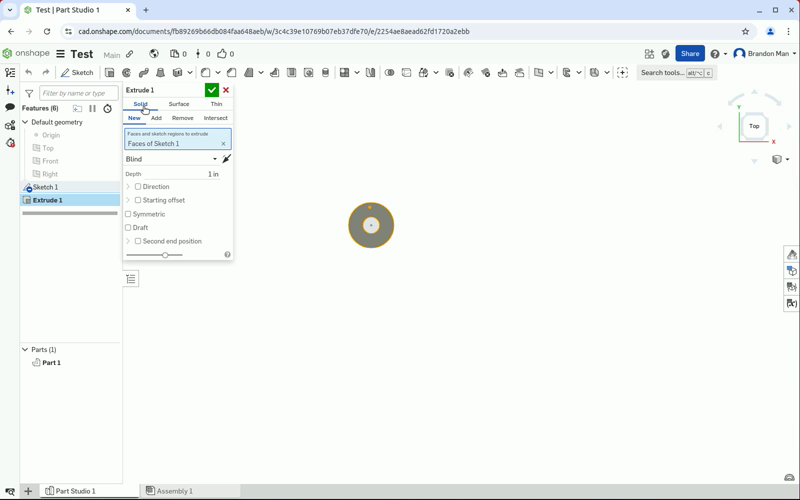
click(143, 106)
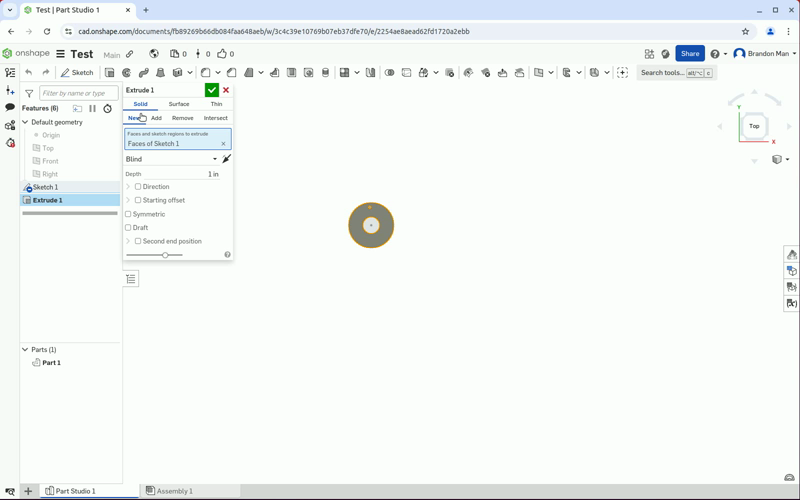
mouse_move(137, 120)
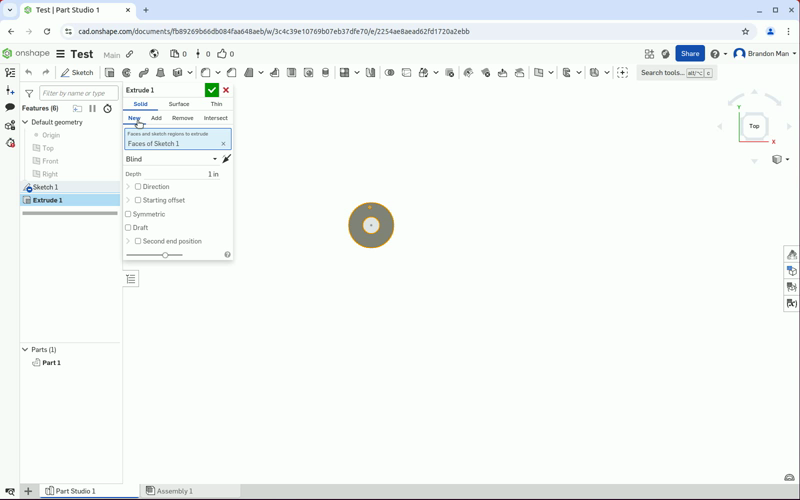
click(137, 120)
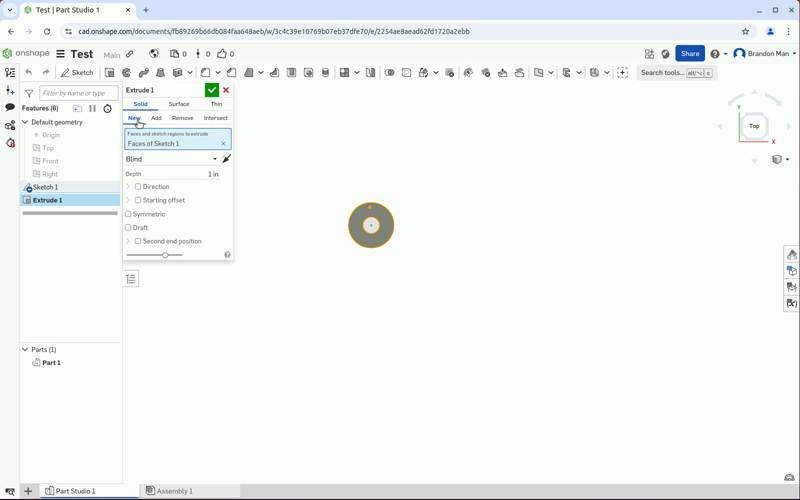
key(tab, 4)
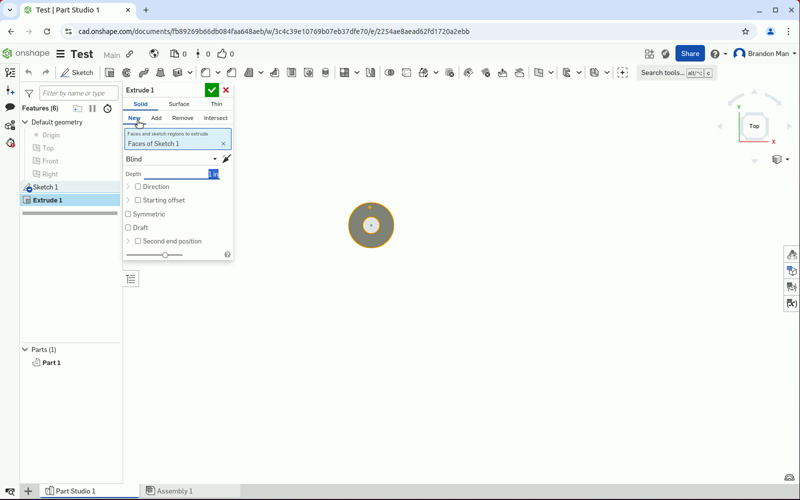
text(0.722)
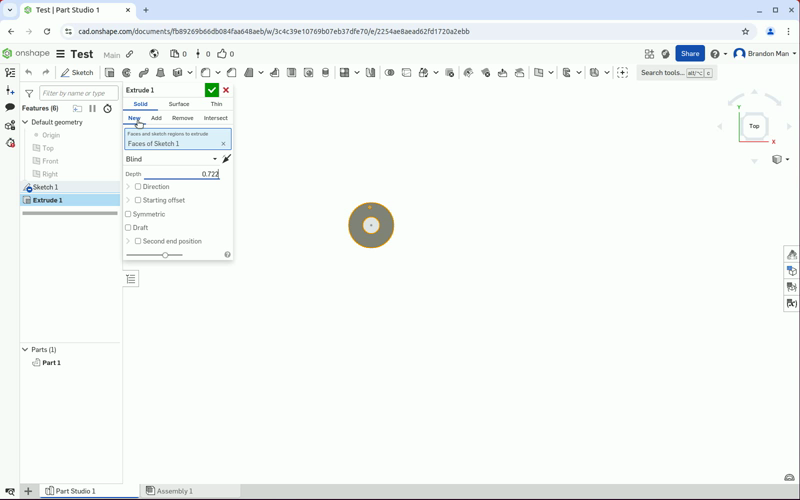
key(enter)
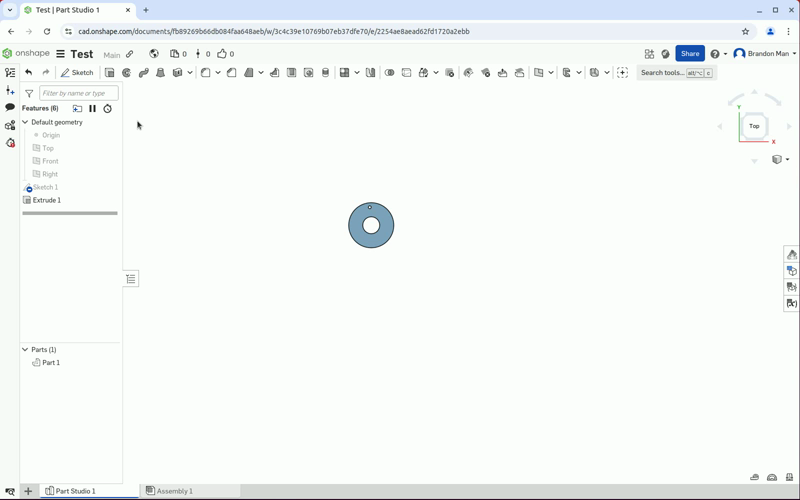
key(shift+h)
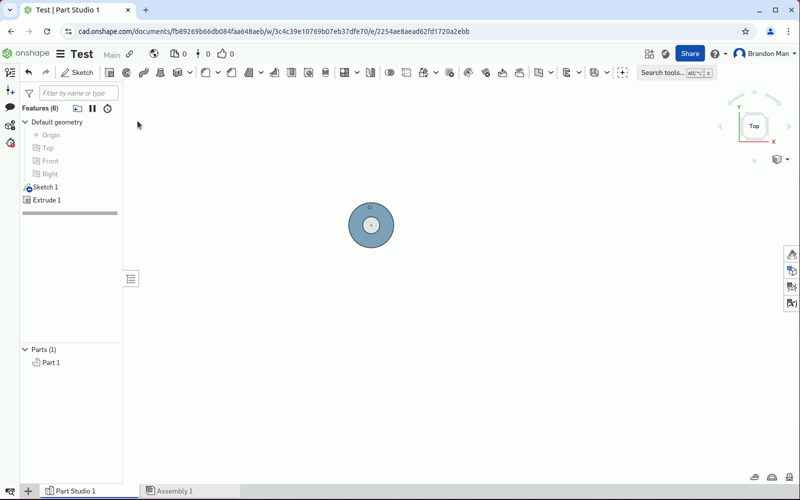
key(shift+h)
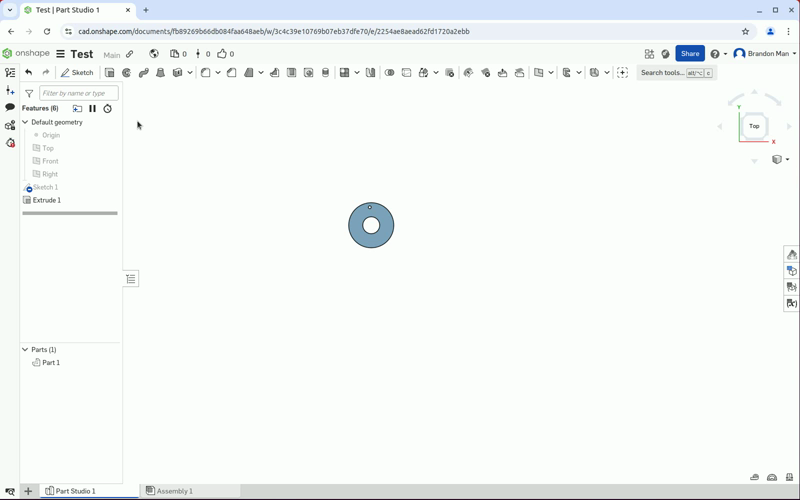
mouse_move(73, 189)
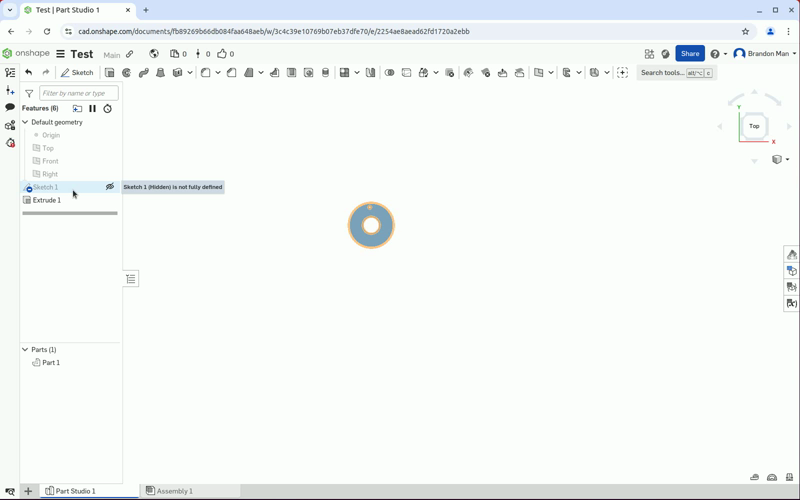
click(73, 189)
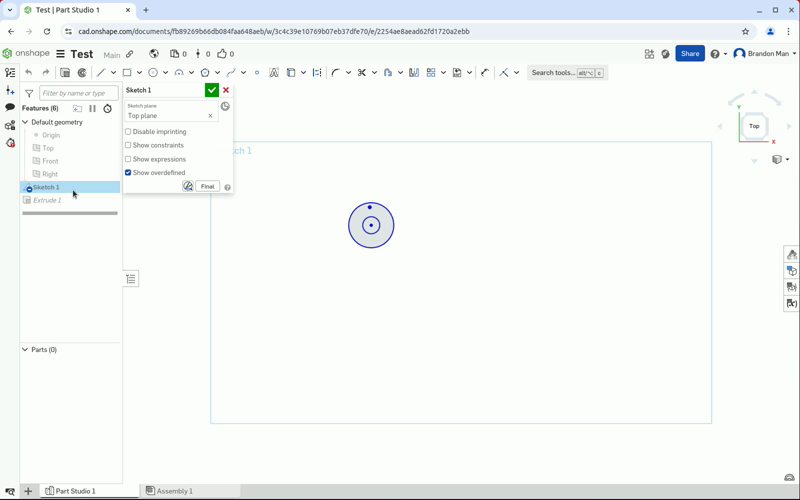
mouse_move(229, 92)
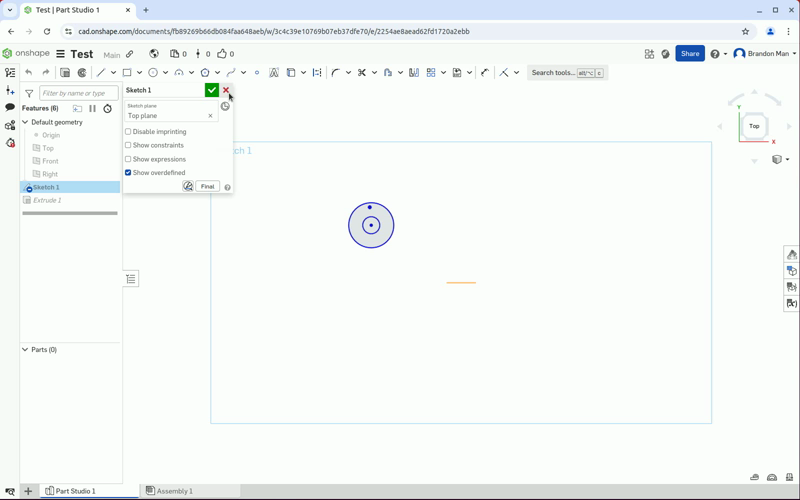
click(229, 92)
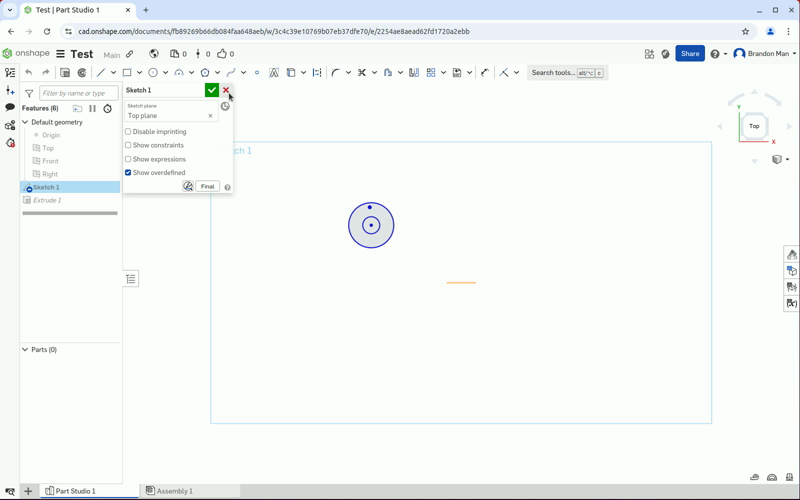
key(shift+s)
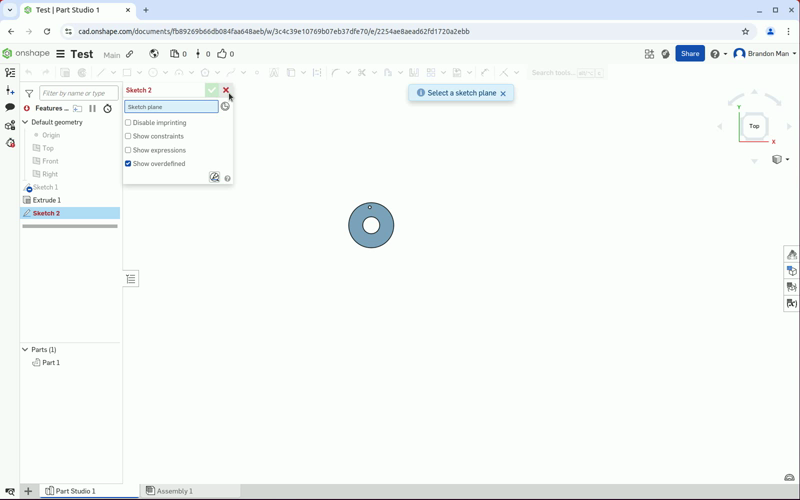
mouse_move(73, 150)
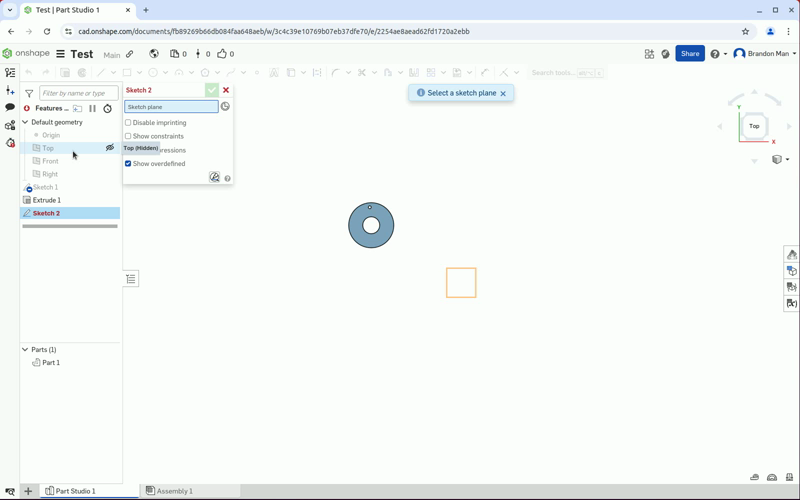
click(73, 150)
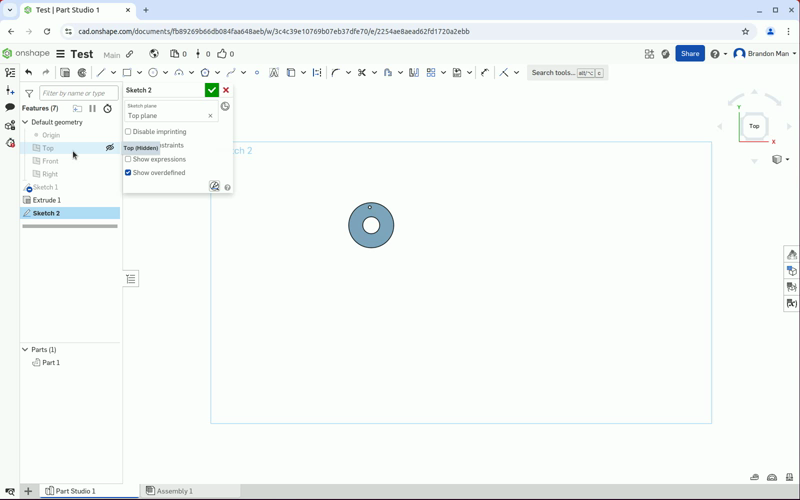
mouse_move(73, 352)
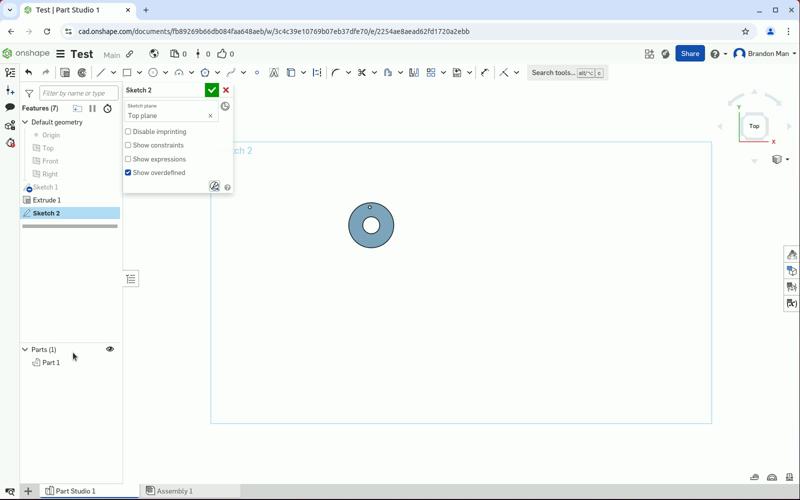
key(y)
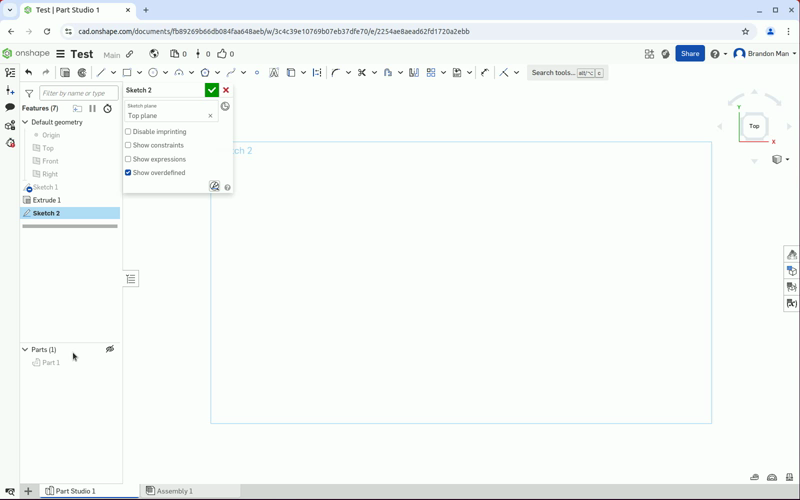
key(c)
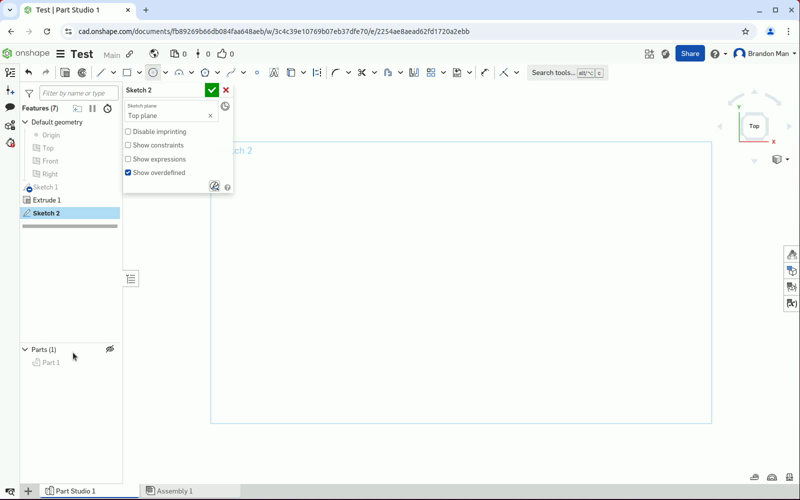
key_down(shift)
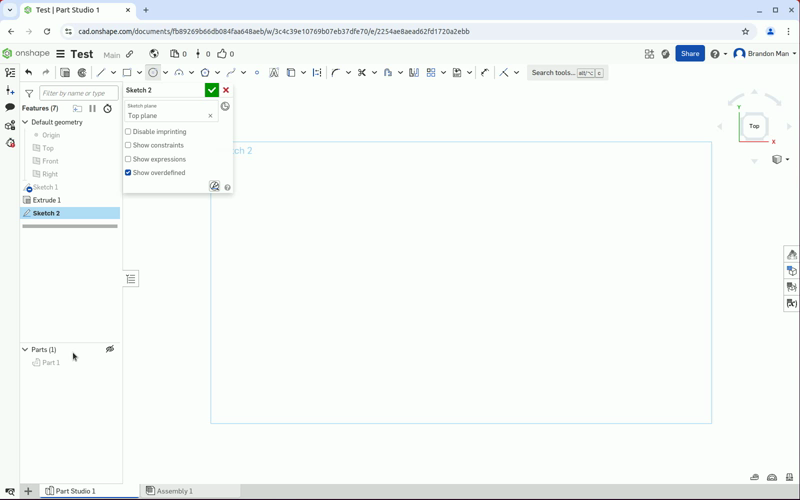
mouse_move(371, 225)
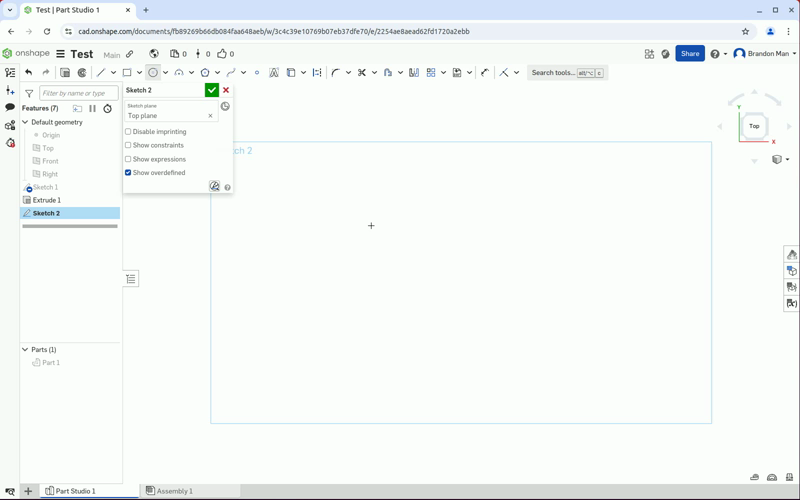
click(371, 225)
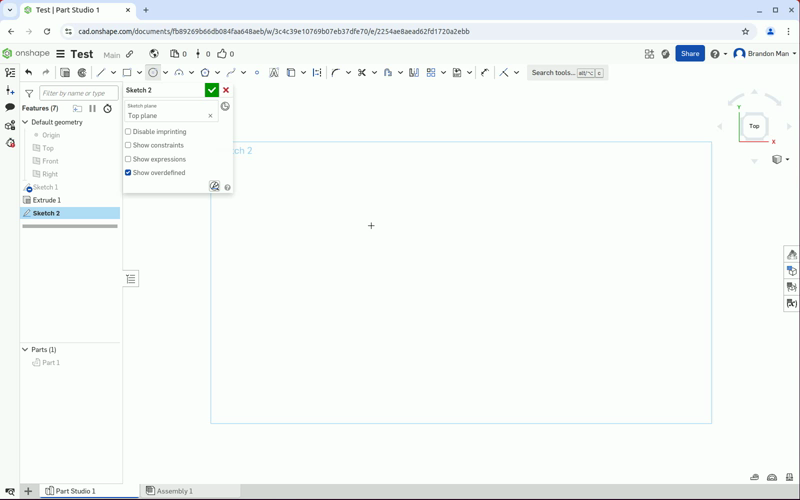
key_up(shift)
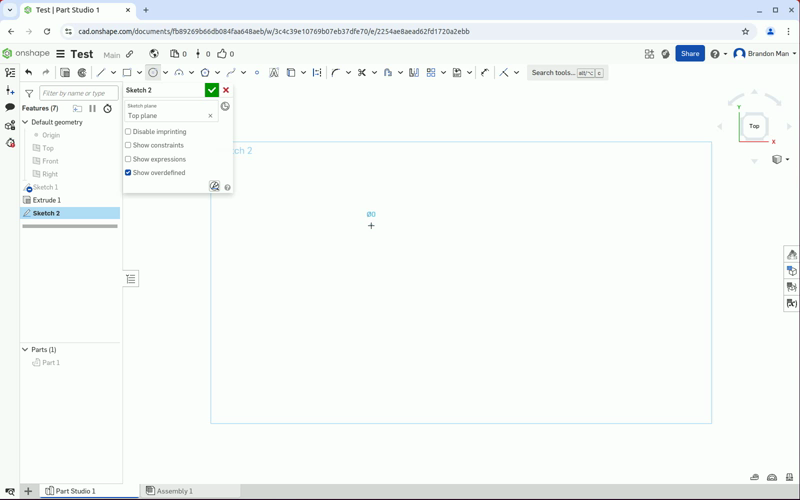
mouse_move(379, 225)
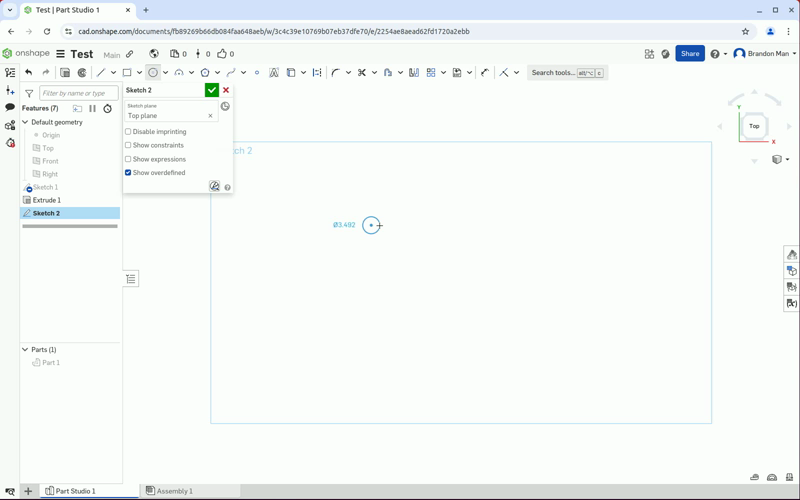
click(379, 225)
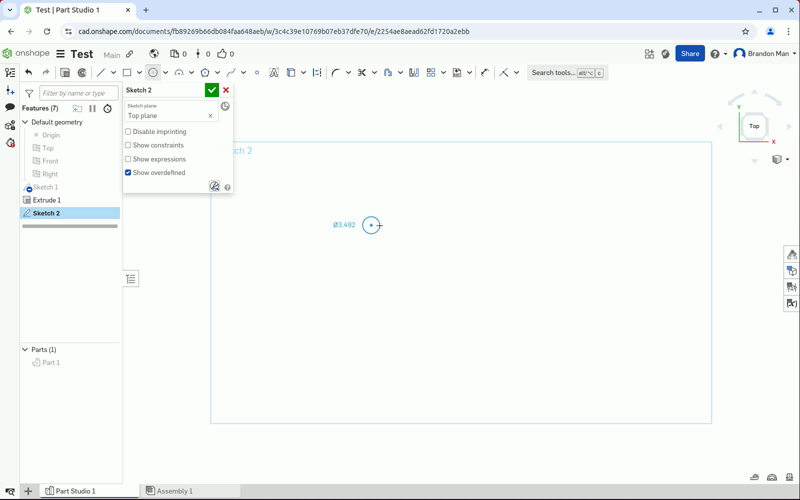
key(esc)
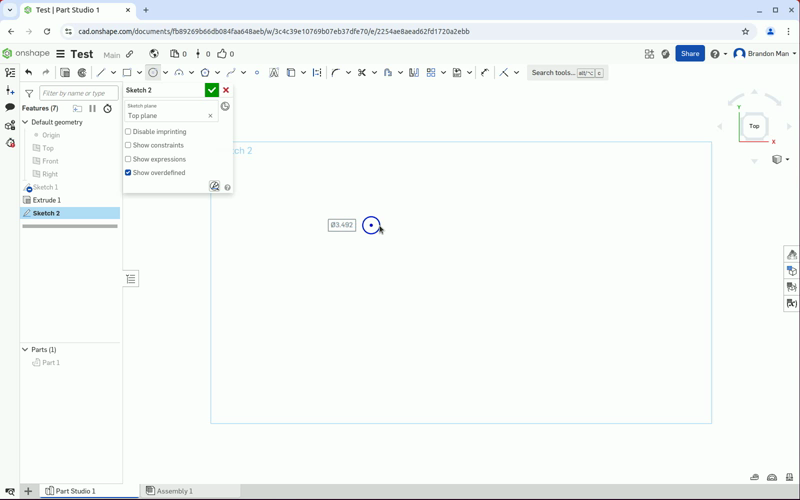
key(c)
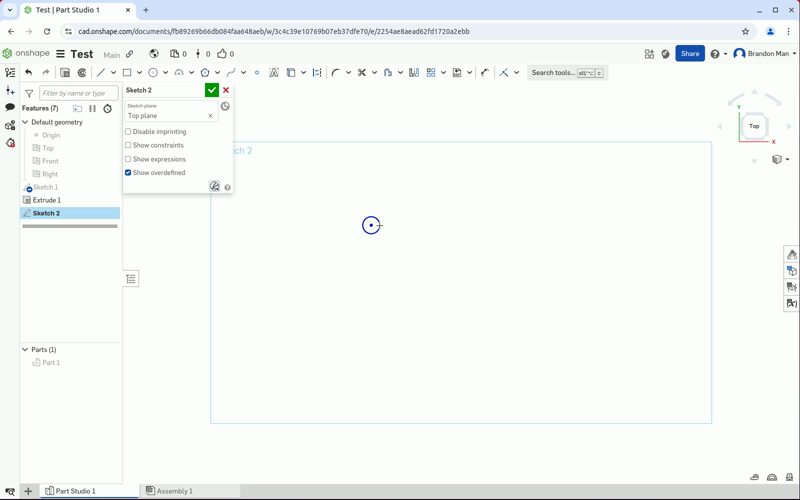
key_down(shift)
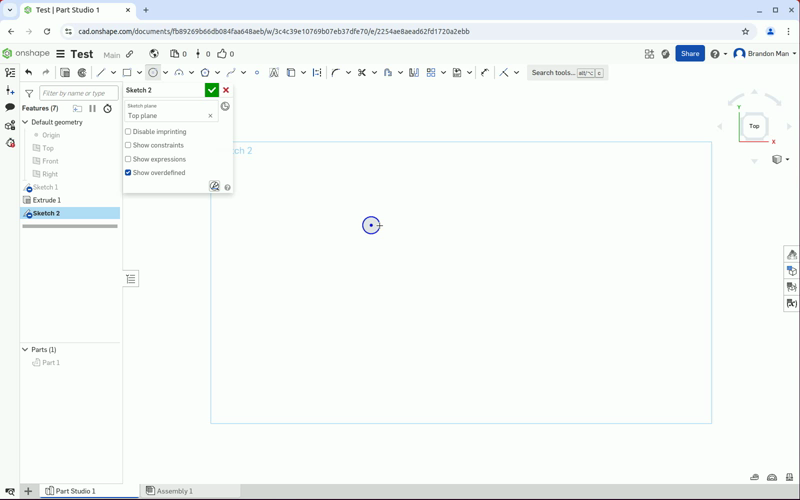
mouse_move(371, 225)
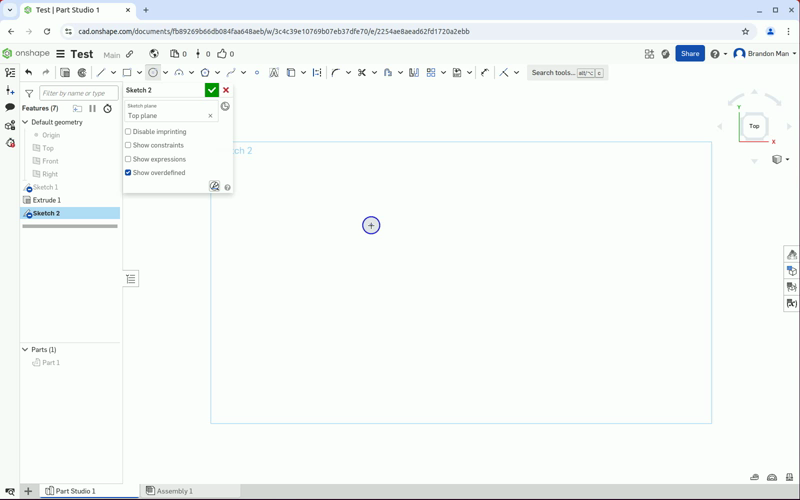
click(371, 225)
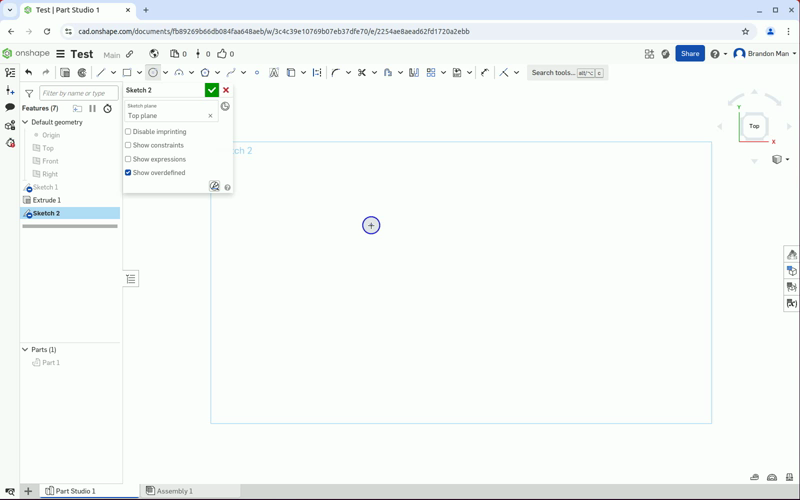
key_up(shift)
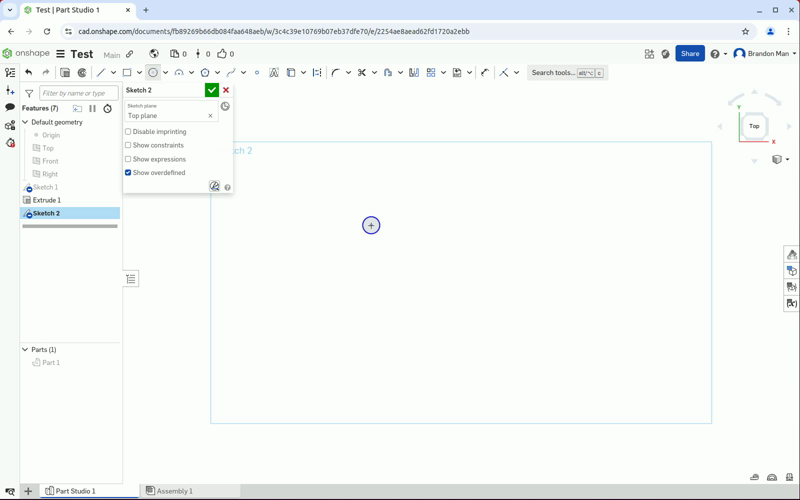
mouse_move(377, 225)
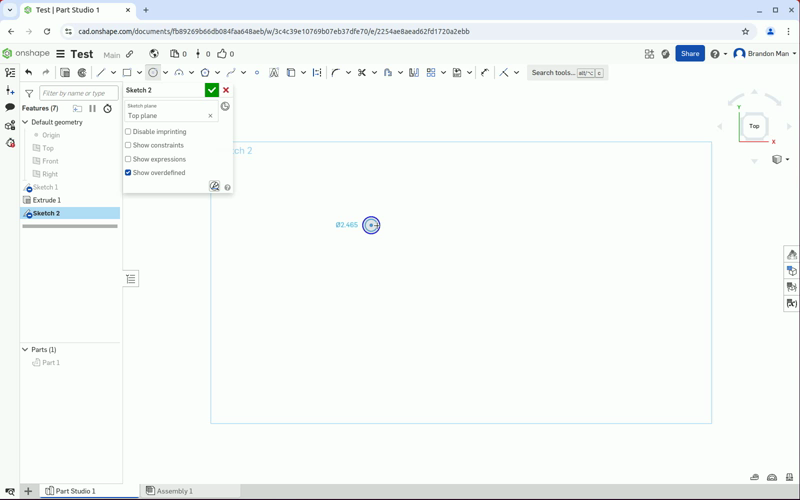
scroll(6)
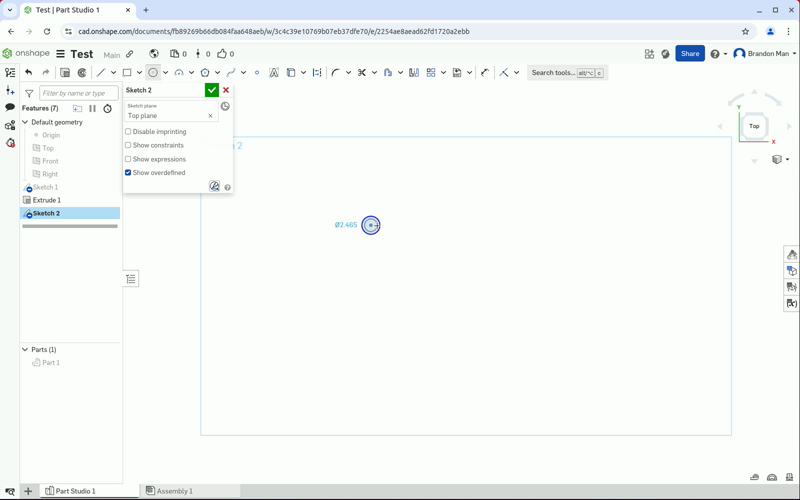
scroll(6)
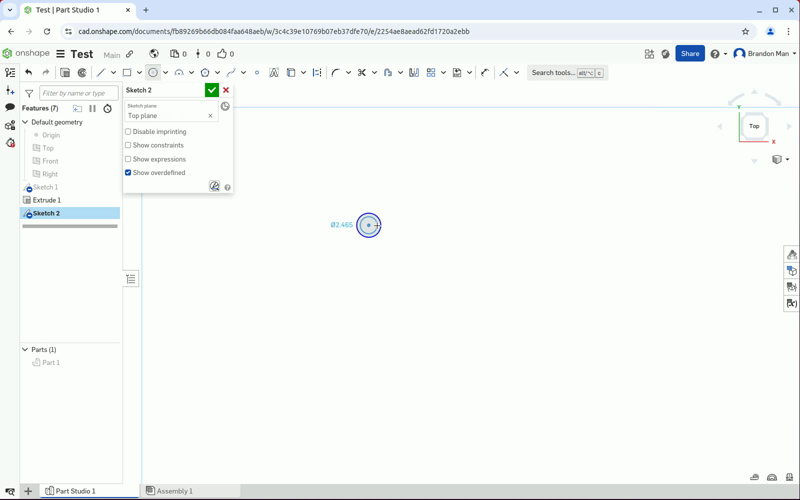
scroll(6)
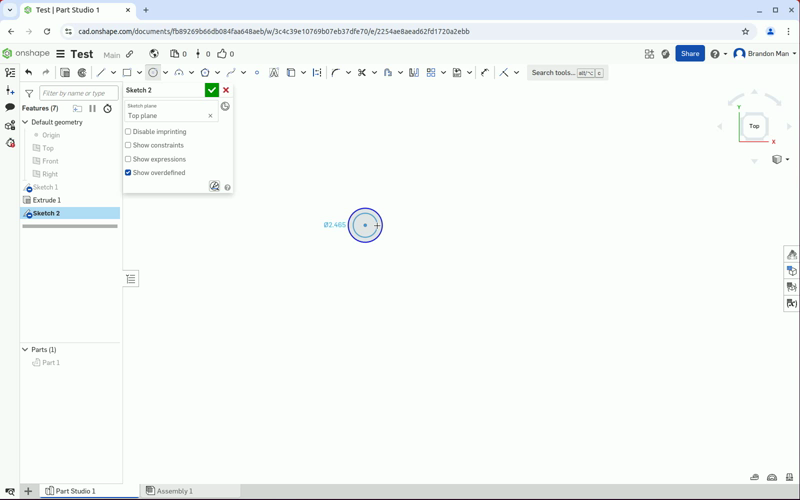
scroll(6)
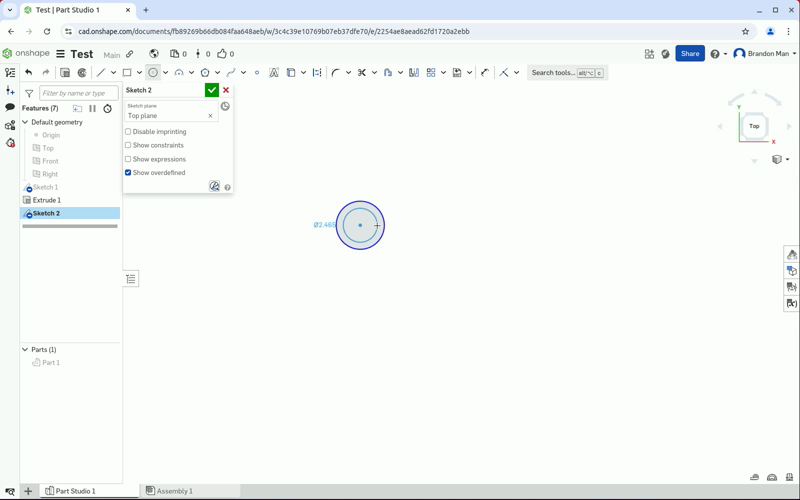
scroll(6)
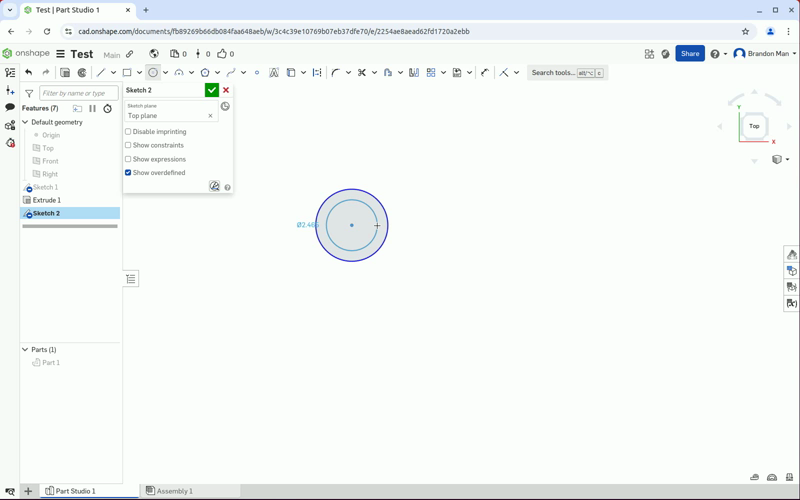
scroll(6)
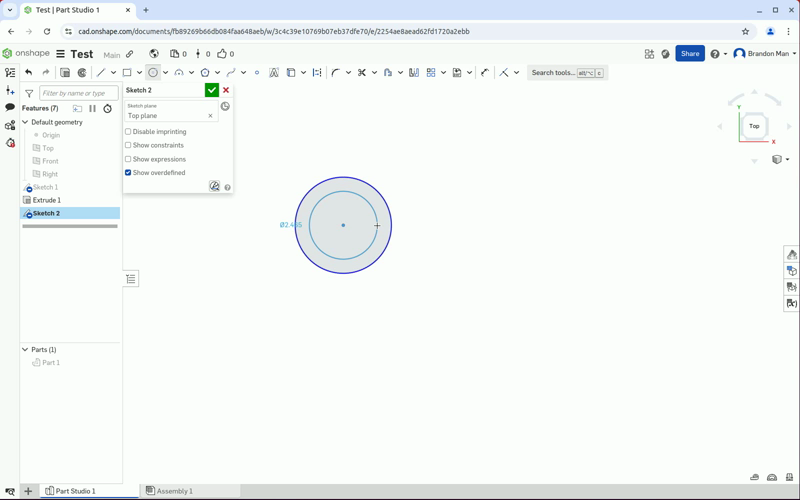
scroll(6)
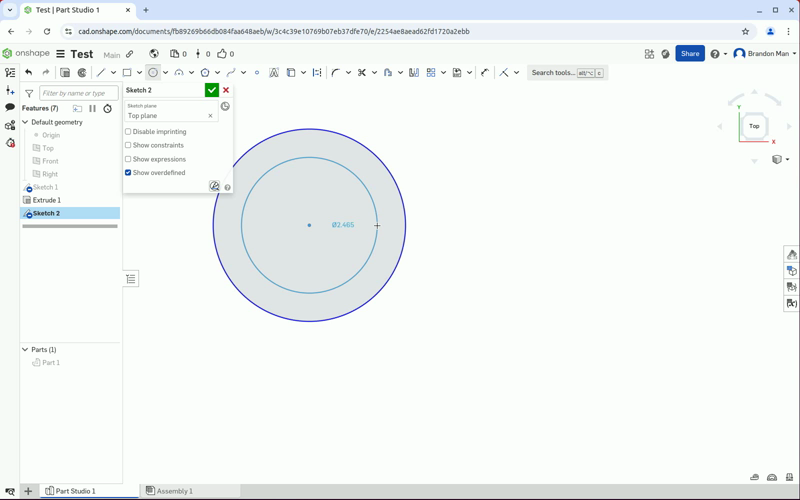
click(377, 225)
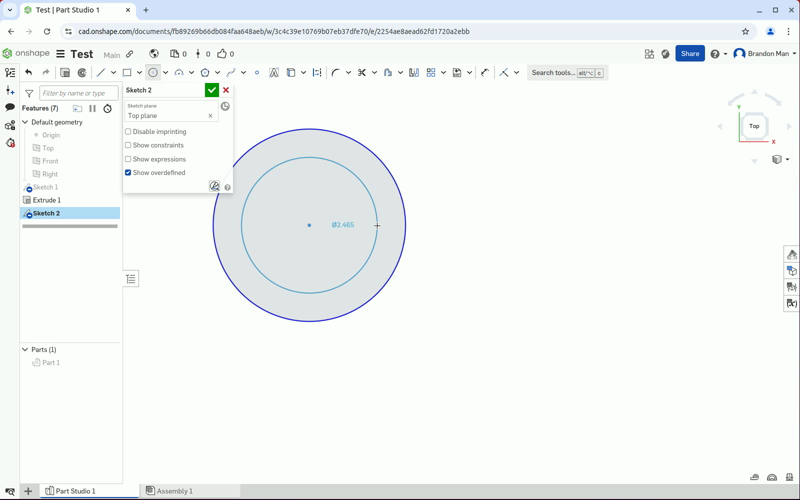
scroll(-6)
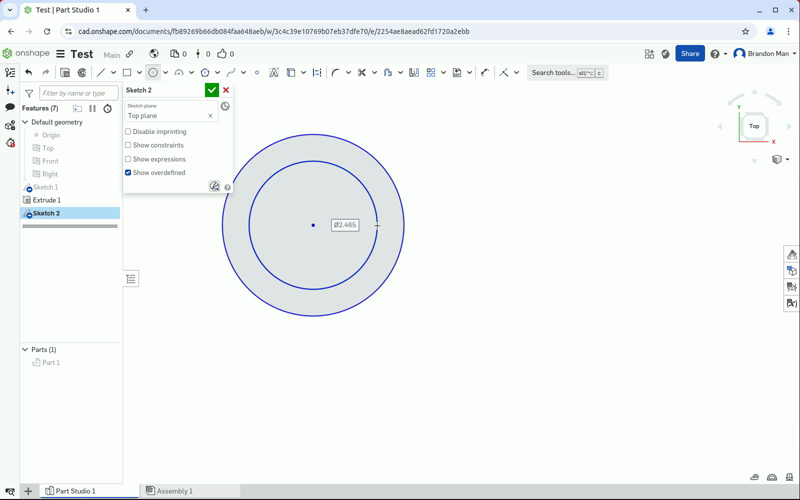
scroll(-6)
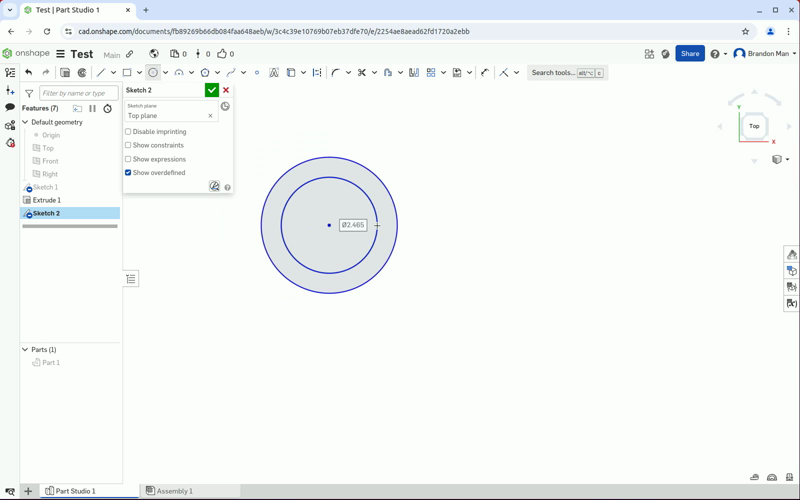
scroll(-6)
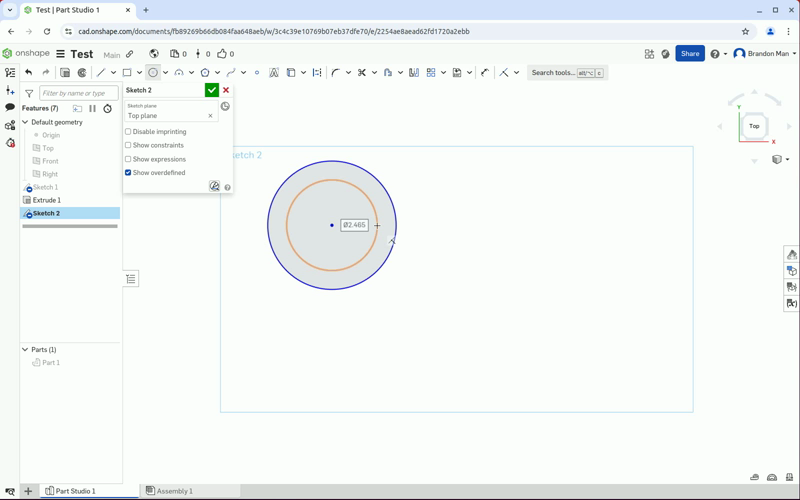
scroll(-6)
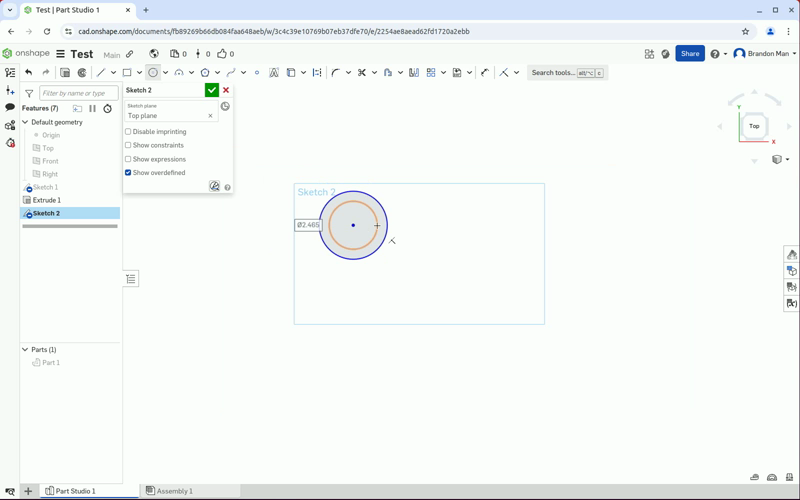
scroll(-6)
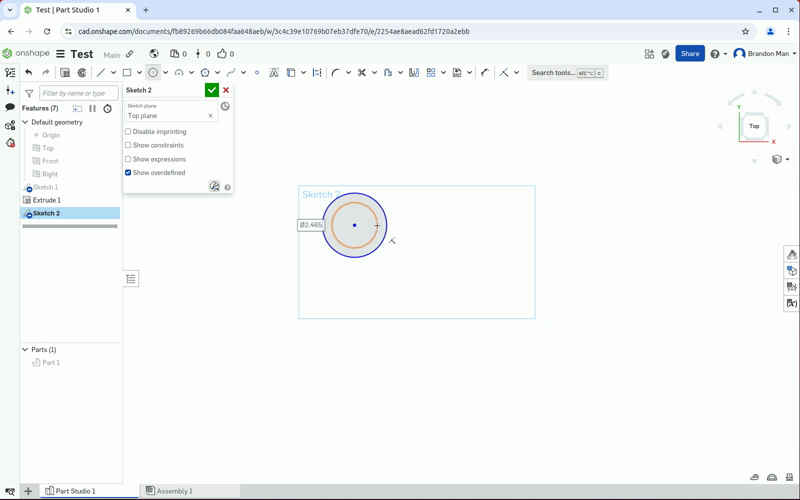
scroll(-6)
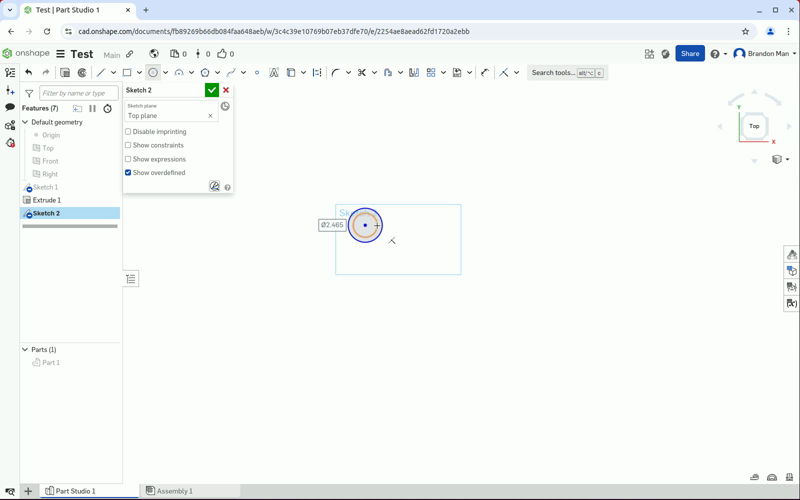
scroll(-6)
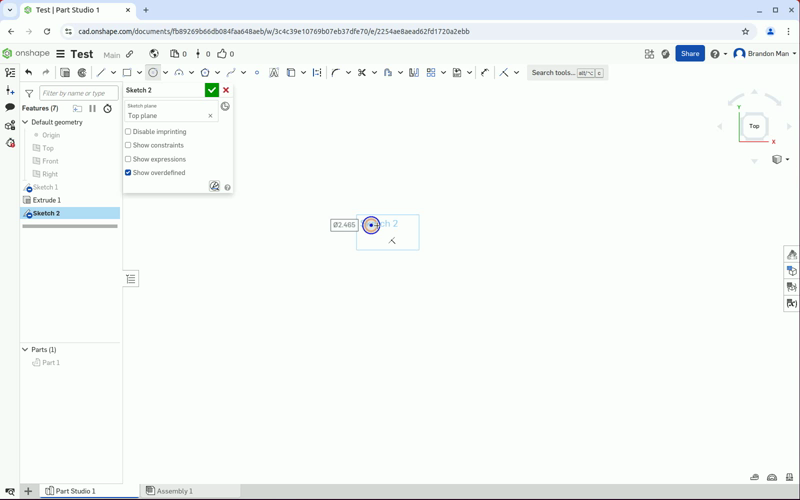
key(esc)
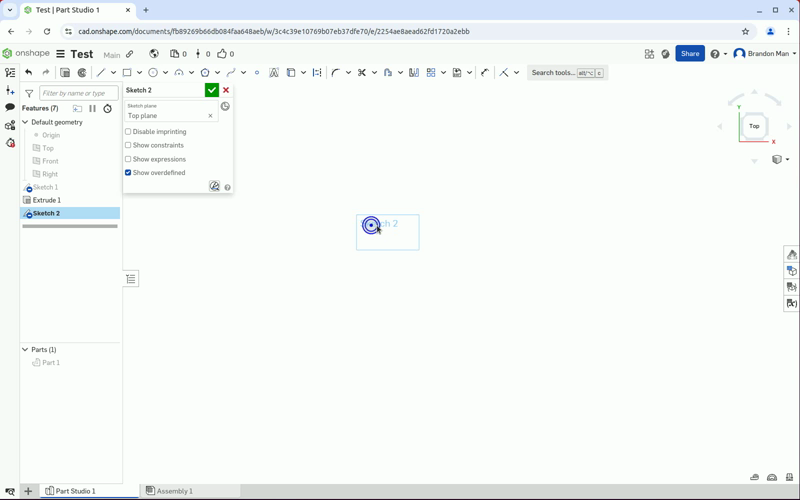
mouse_move(372, 232)
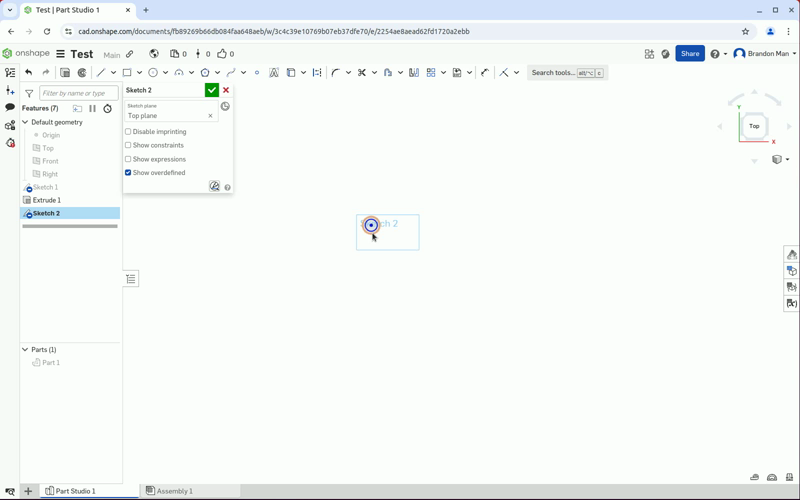
scroll(6)
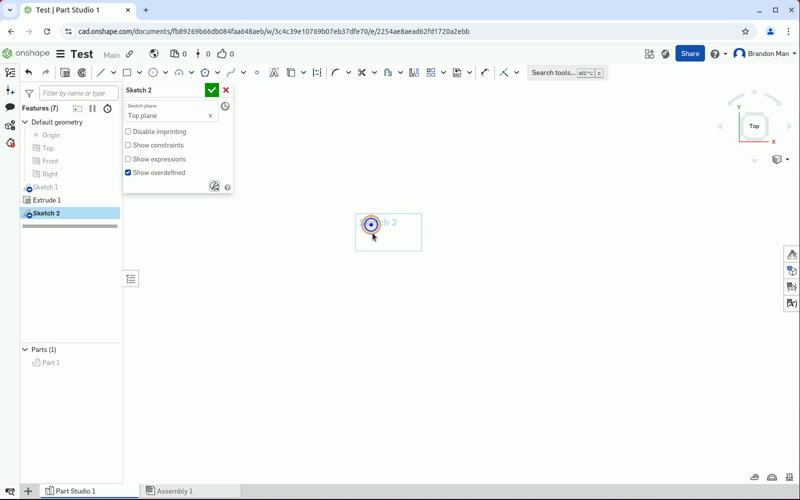
scroll(6)
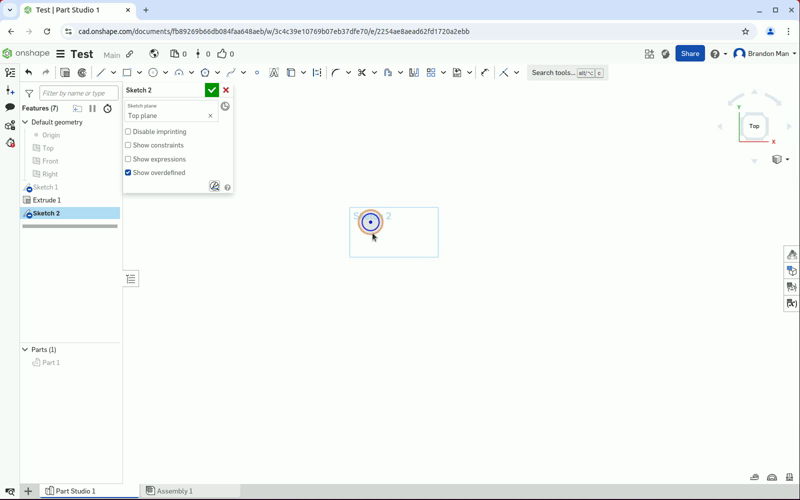
scroll(6)
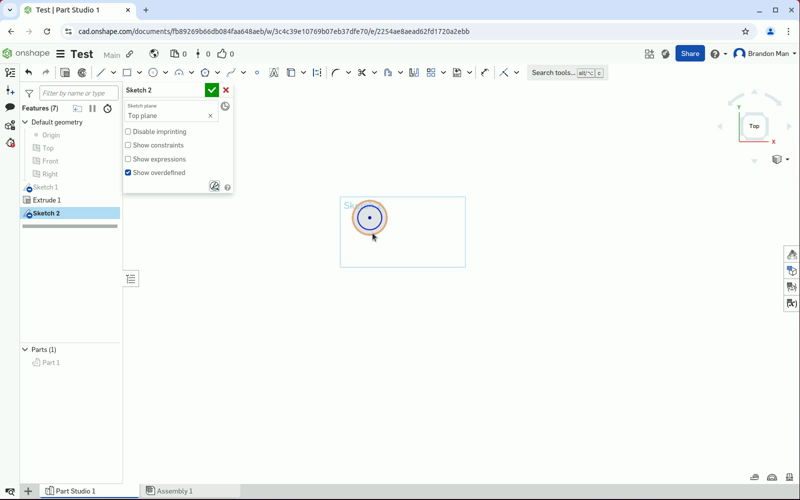
scroll(6)
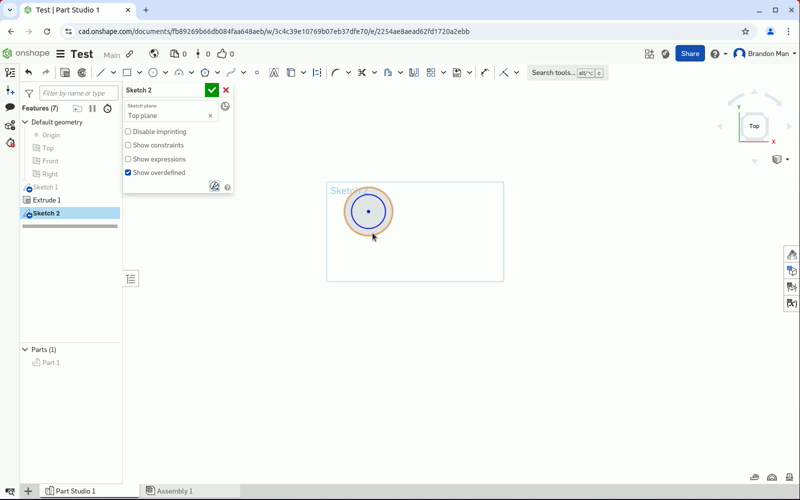
scroll(6)
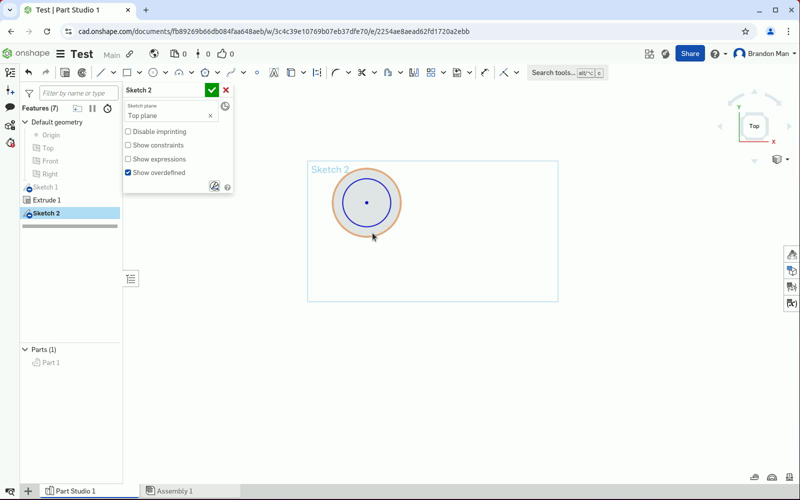
scroll(6)
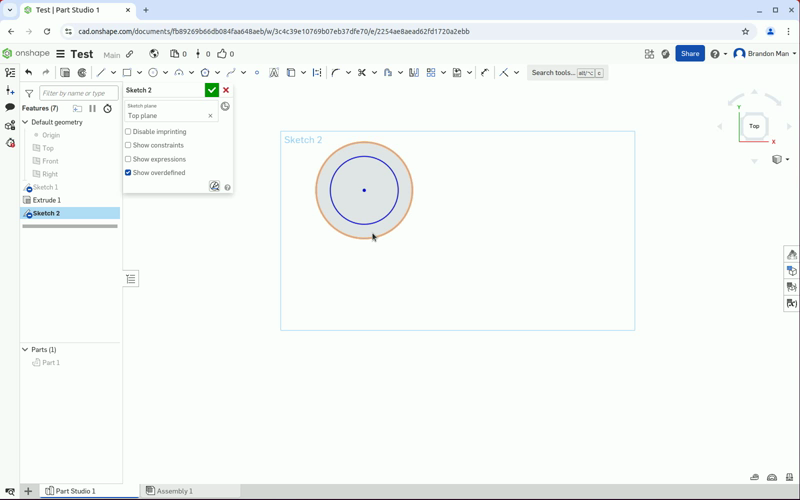
scroll(6)
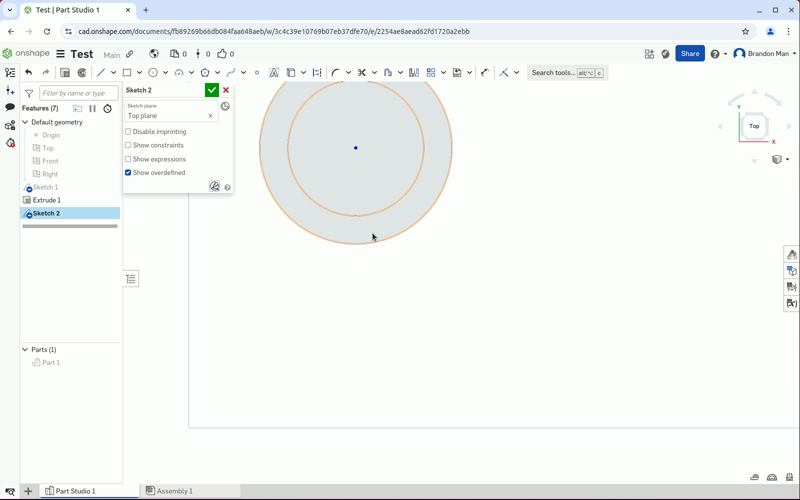
click(372, 232)
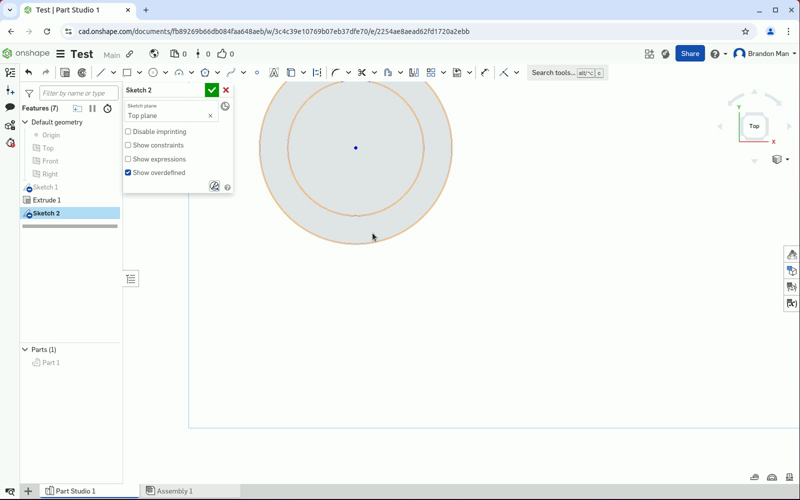
scroll(-6)
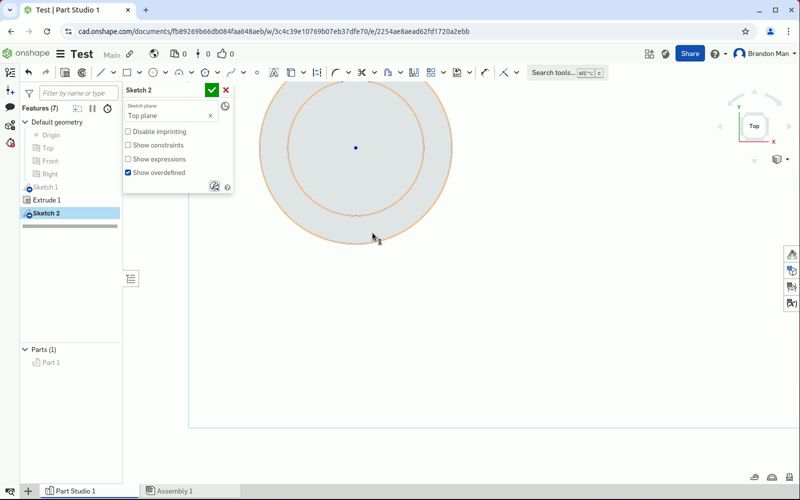
scroll(-6)
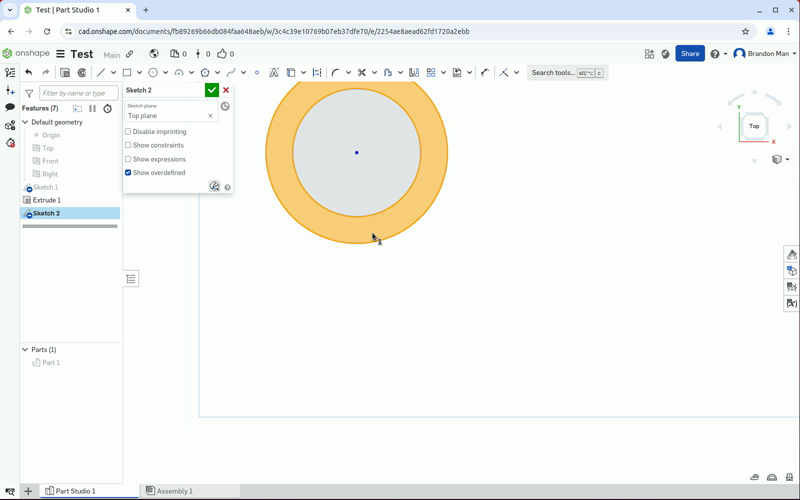
scroll(-6)
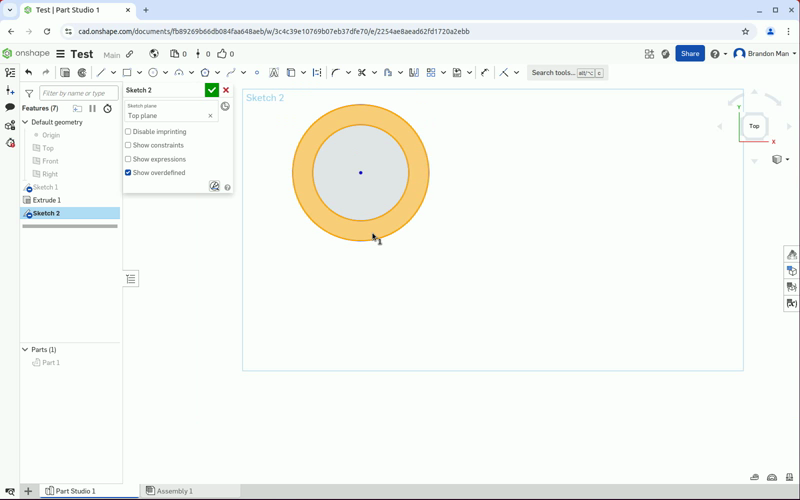
scroll(-6)
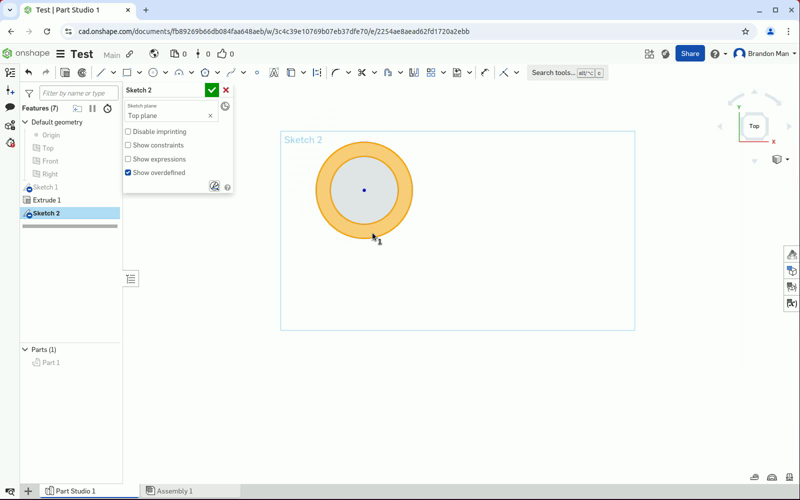
scroll(-6)
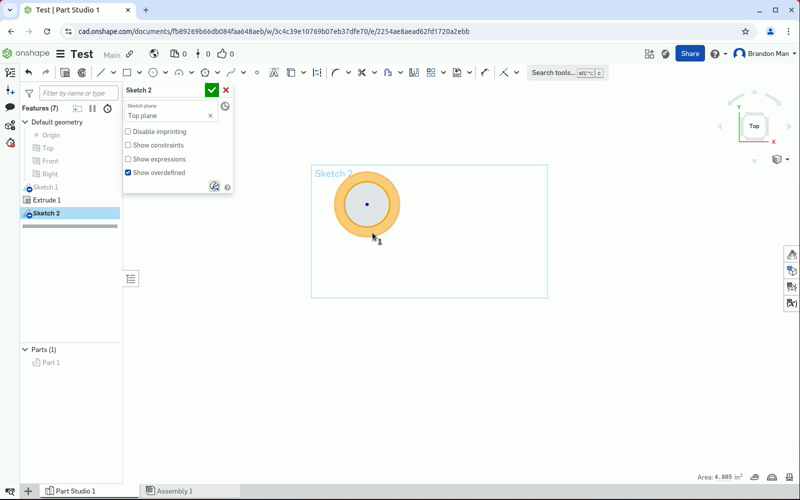
scroll(-6)
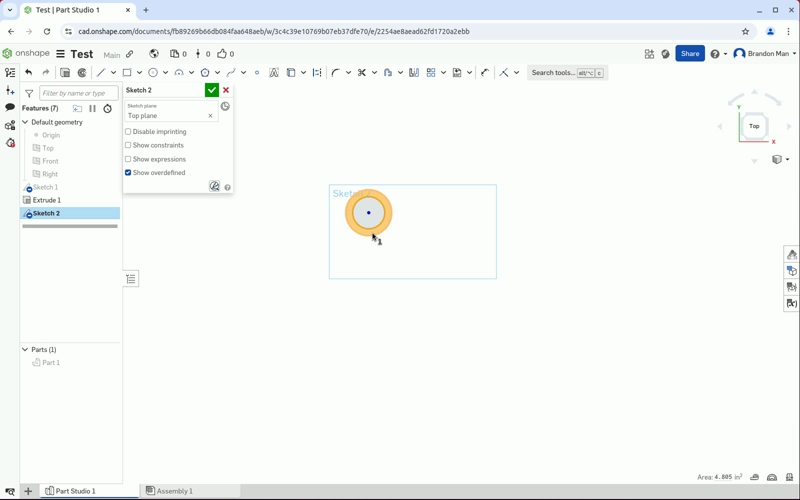
scroll(-6)
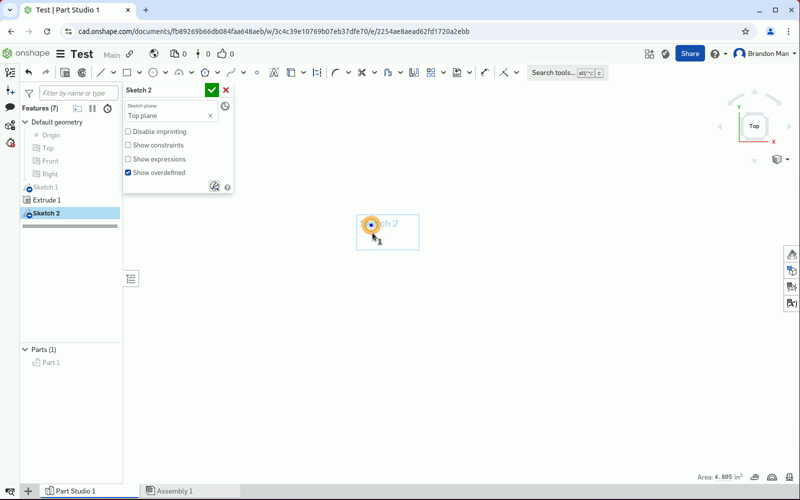
mouse_move(73, 352)
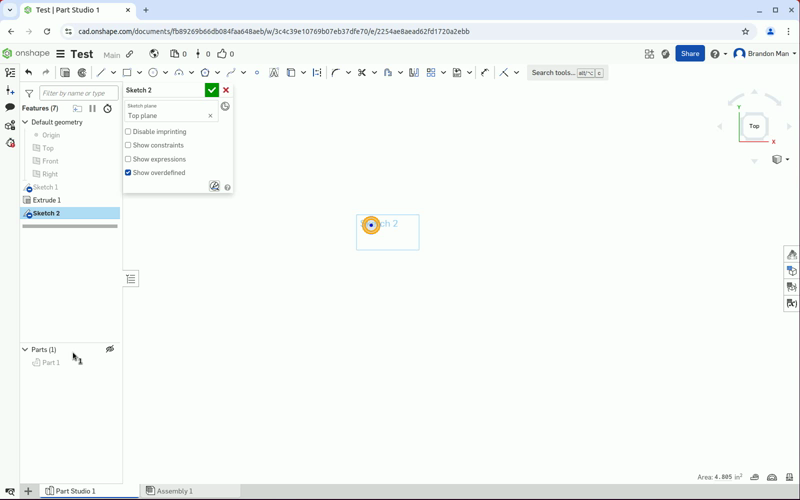
key(shift+y)
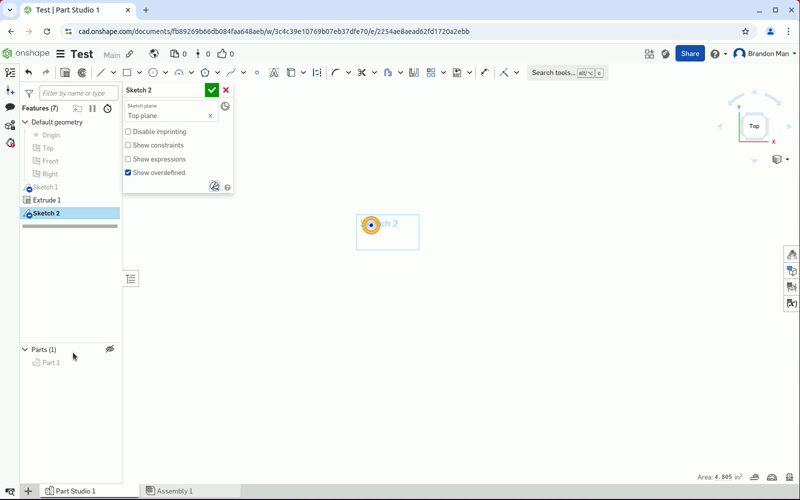
key(shift+e)
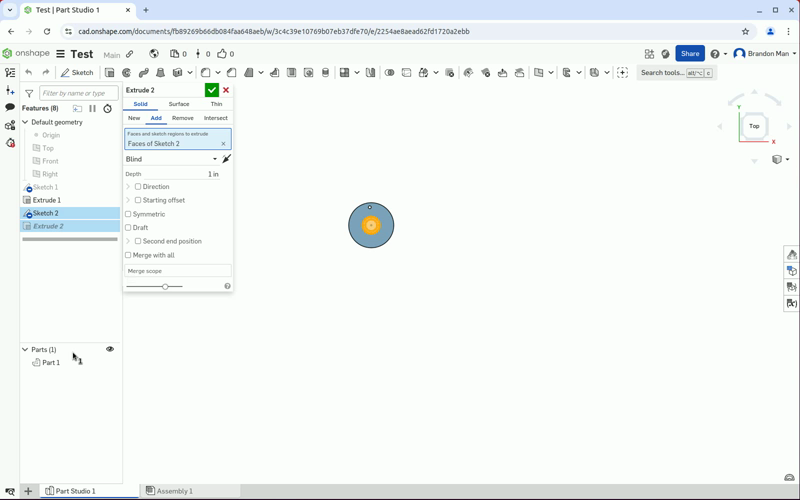
mouse_move(143, 106)
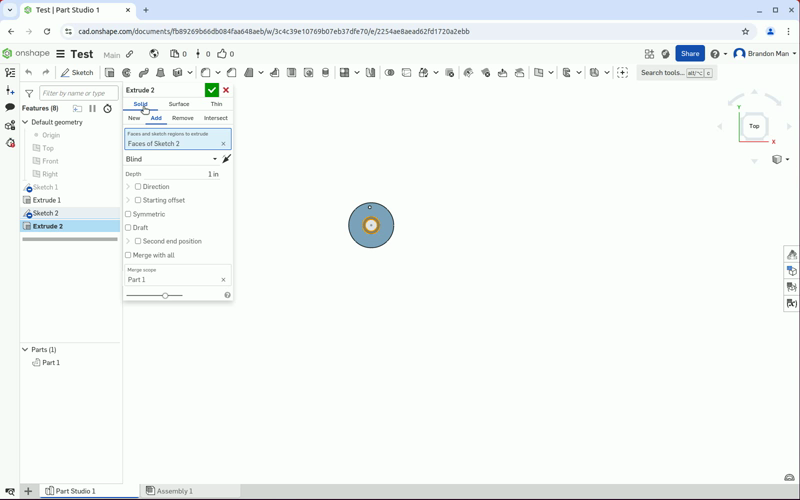
click(143, 106)
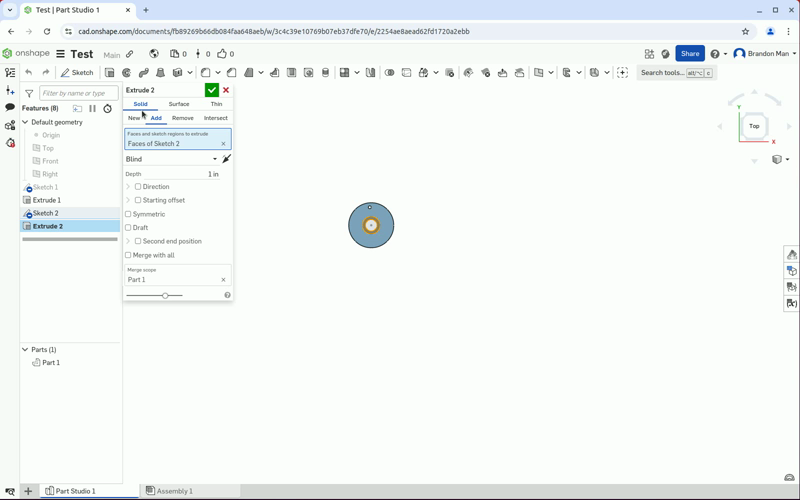
mouse_move(137, 120)
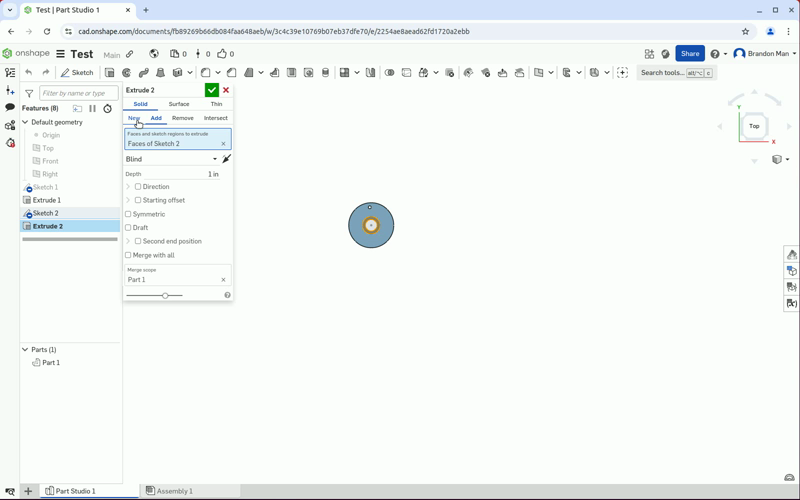
click(137, 120)
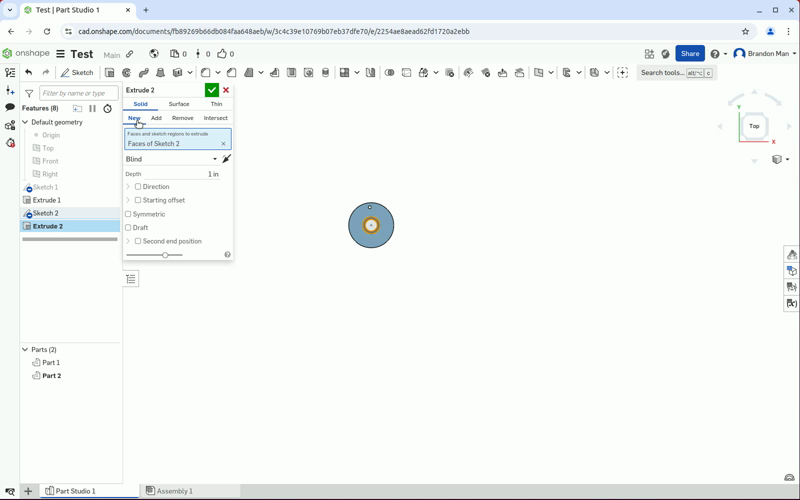
key(tab, 4)
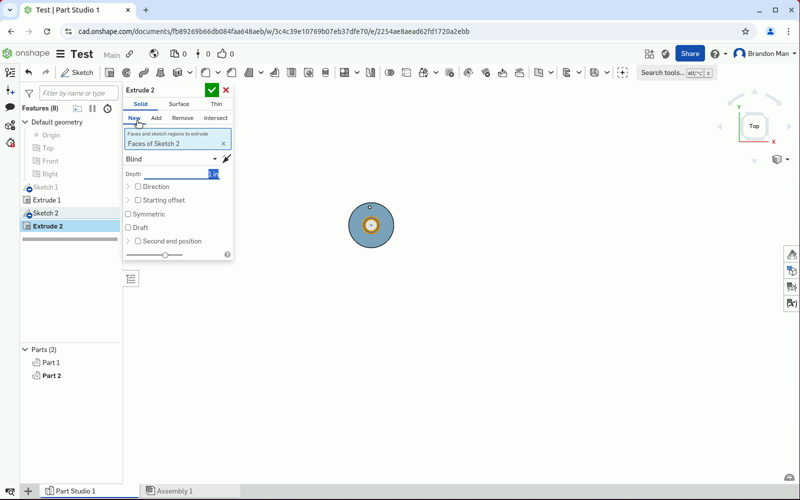
text(2.407)
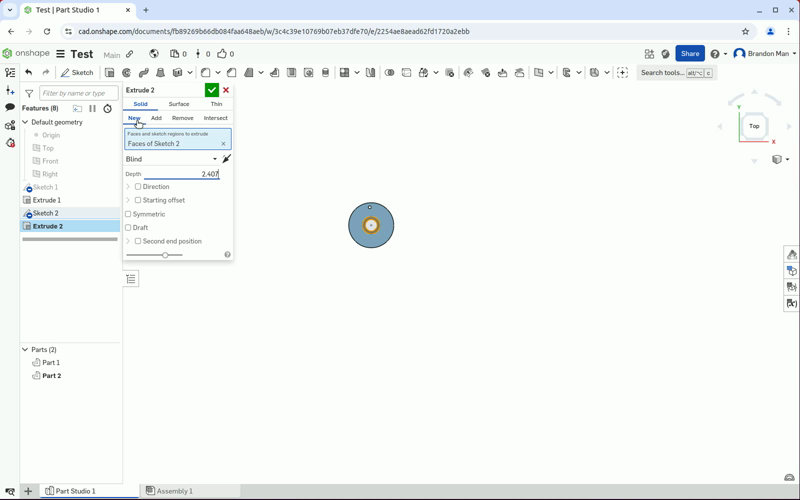
key(enter)
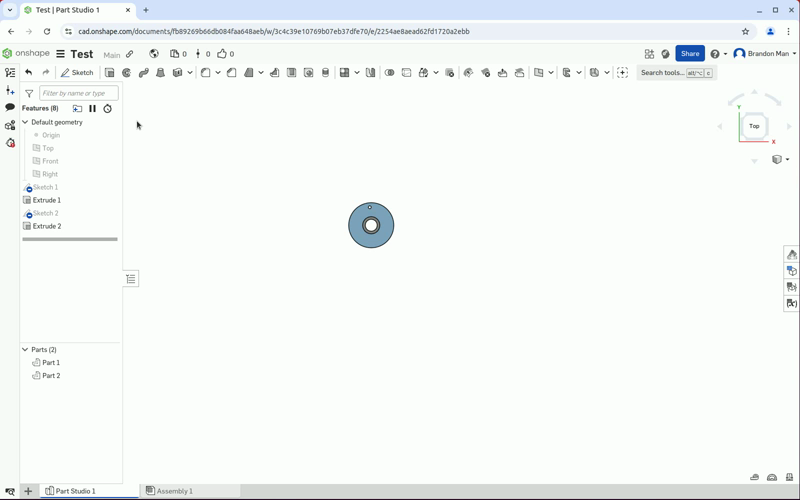
key(shift+h)
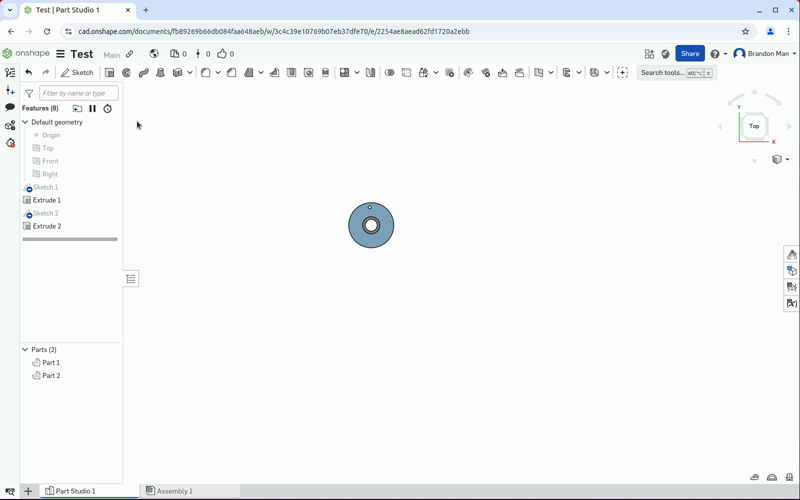
key(shift+h)
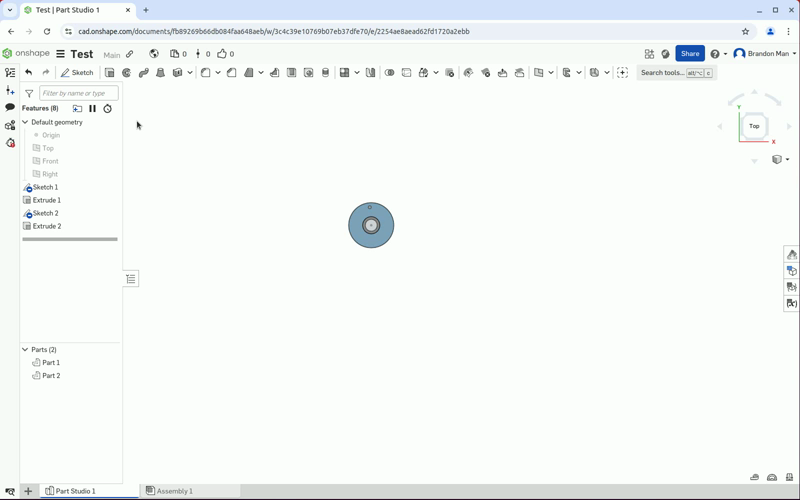
key(shift+7)
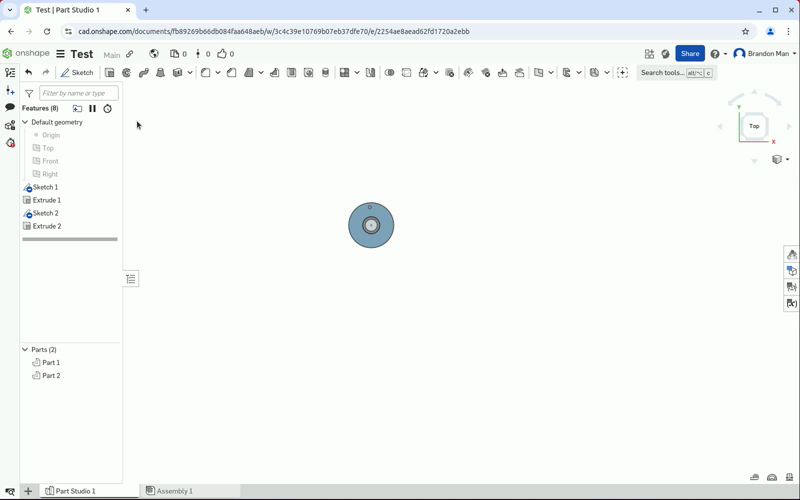
key(up, 3)
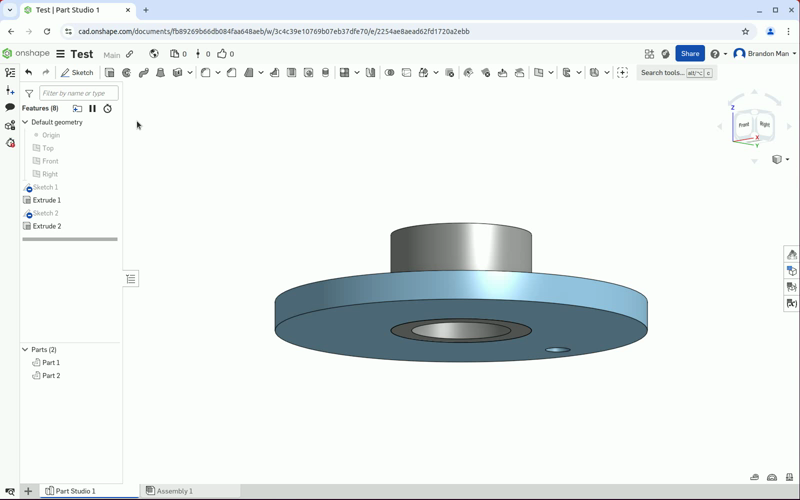
key(left, 3)
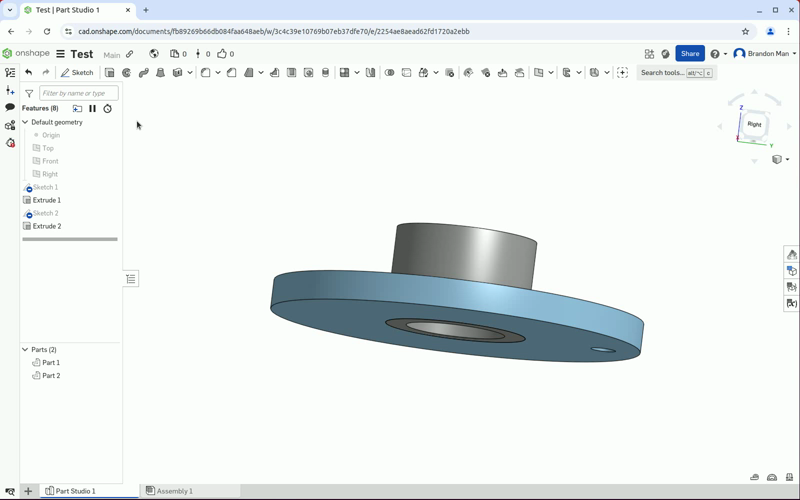
key(right, 3)
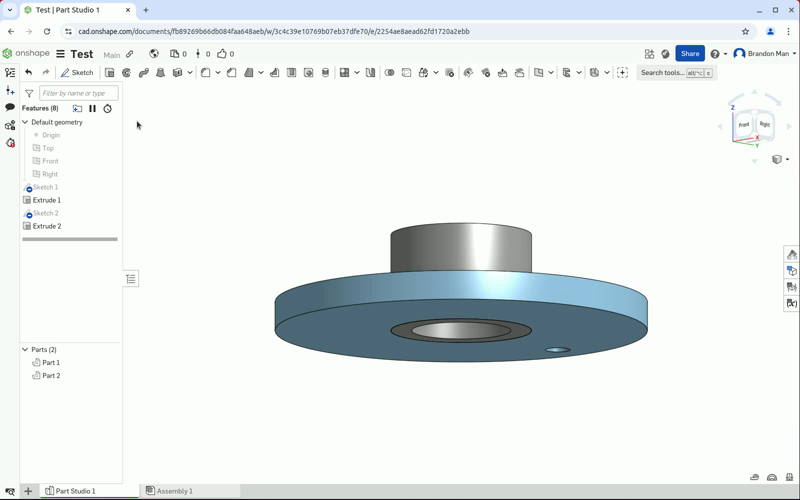
key(down, 3)
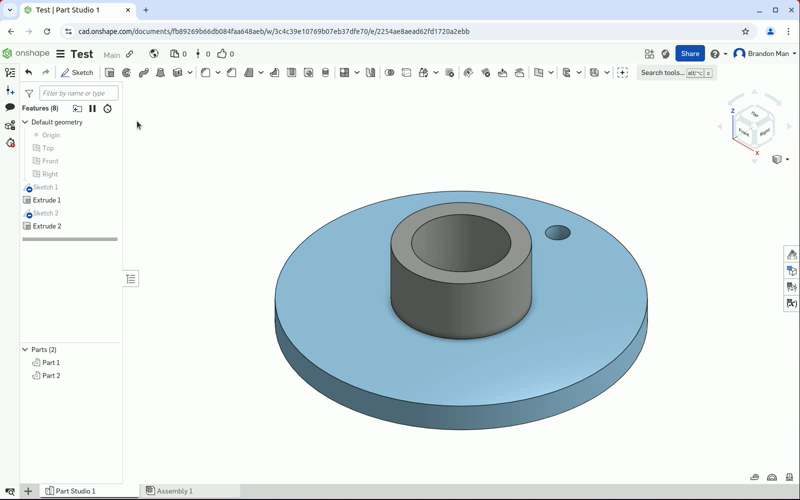
mouse_move(73, 189)
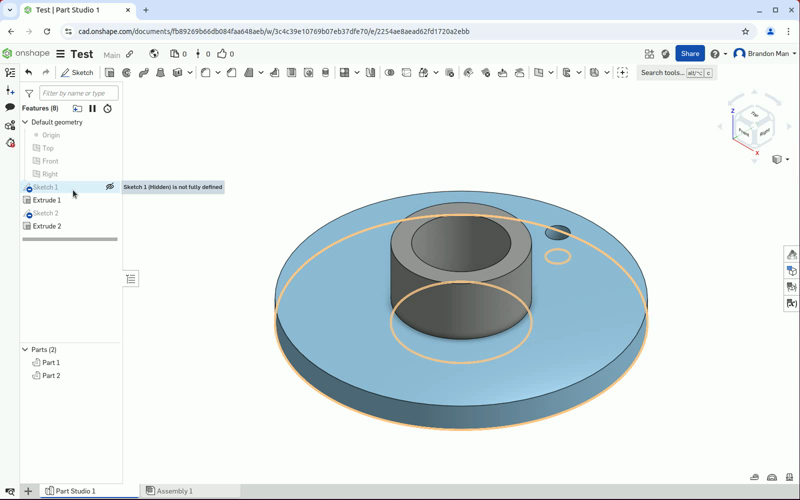
click(73, 189)